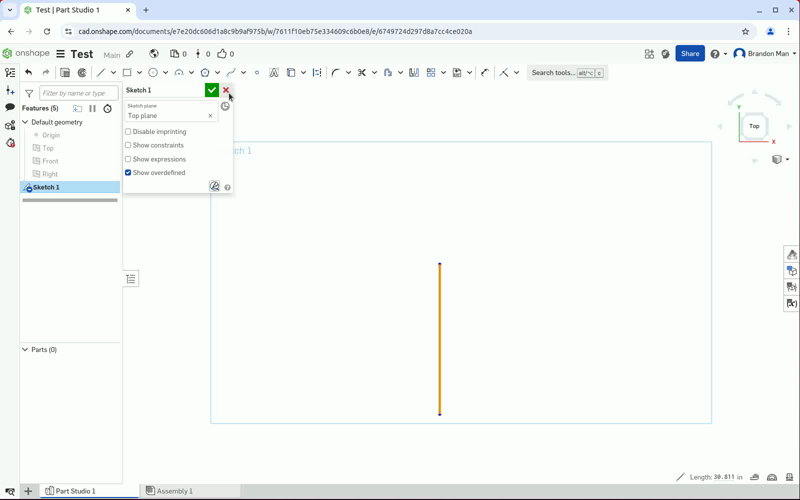
key(shift+h)
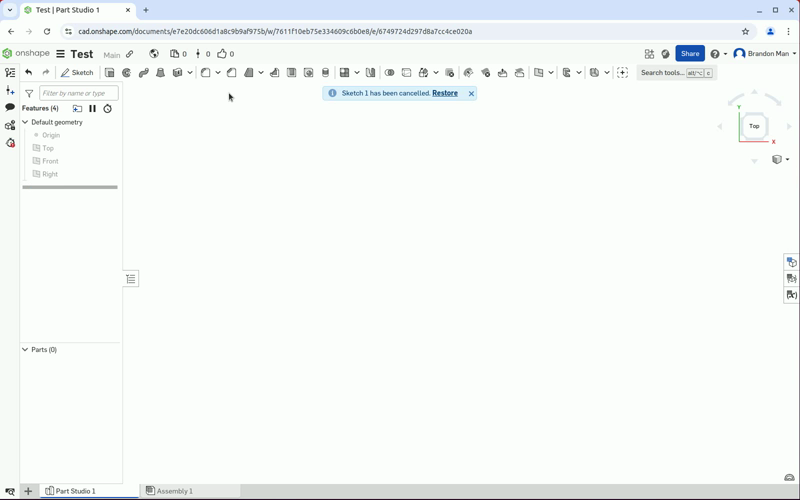
mouse_move(73, 352)
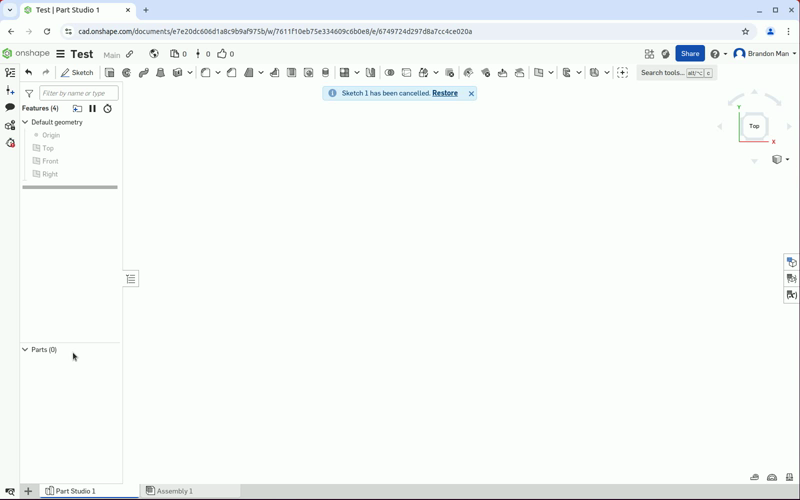
key(y)
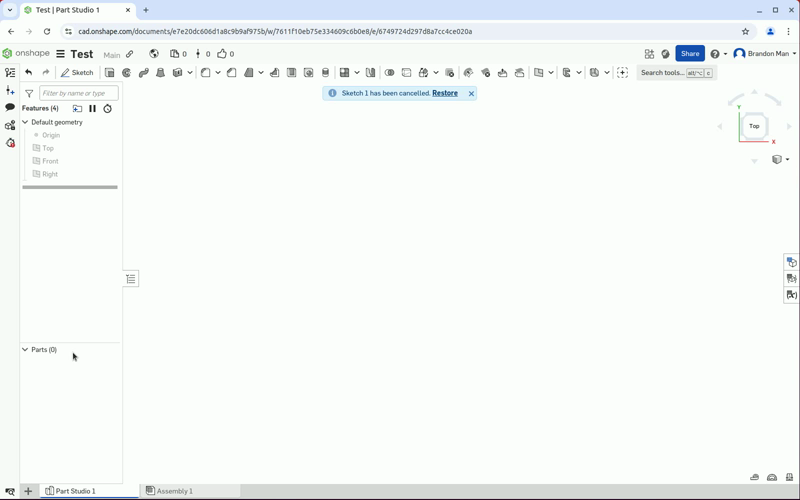
key(shift+p)
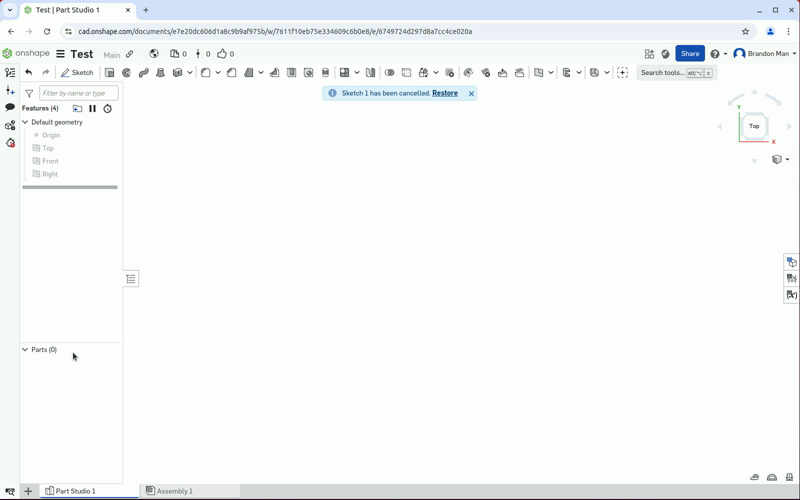
key(space)
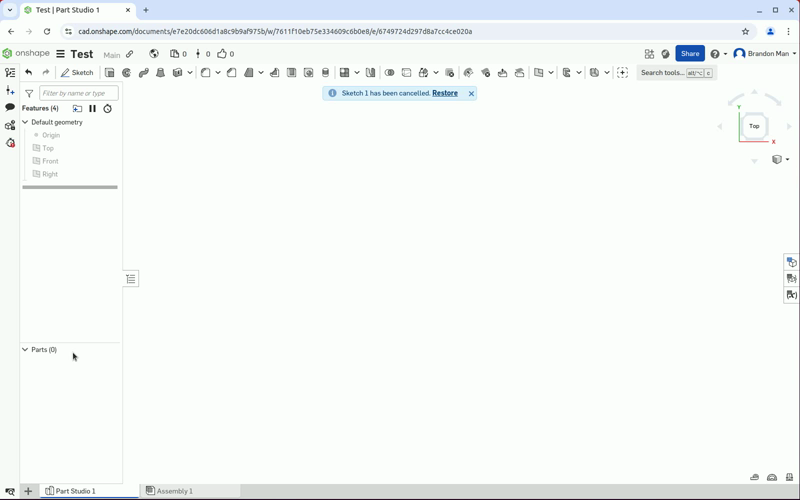
key_down(shift)
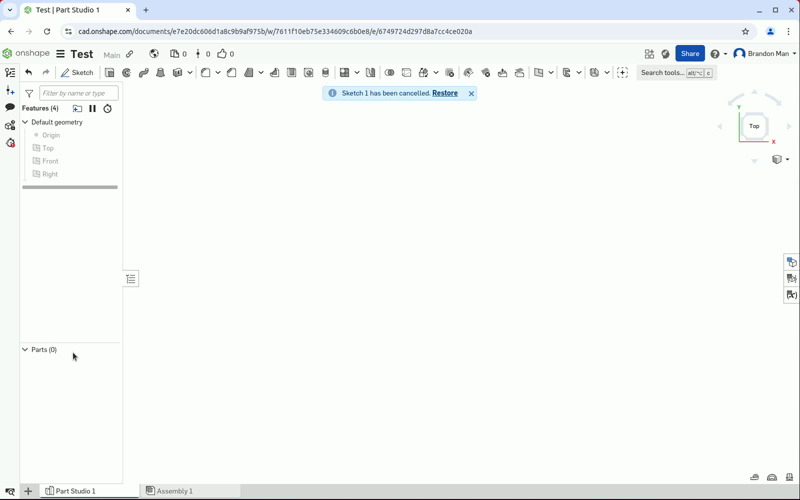
key(up)
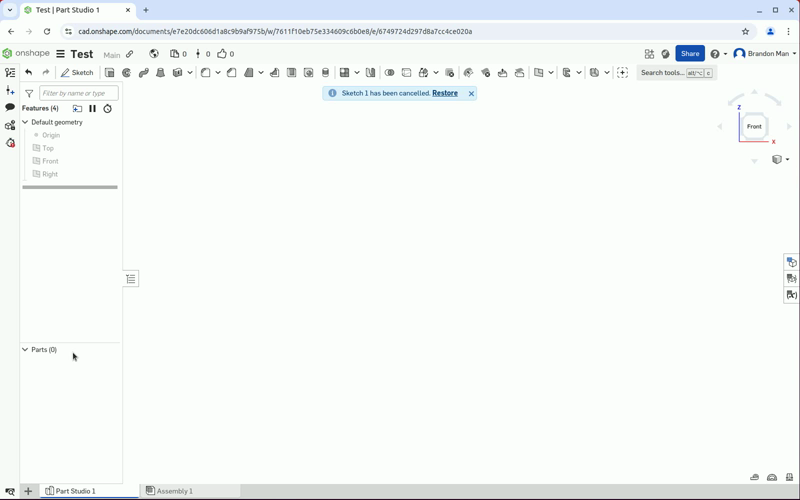
key_up(shift)
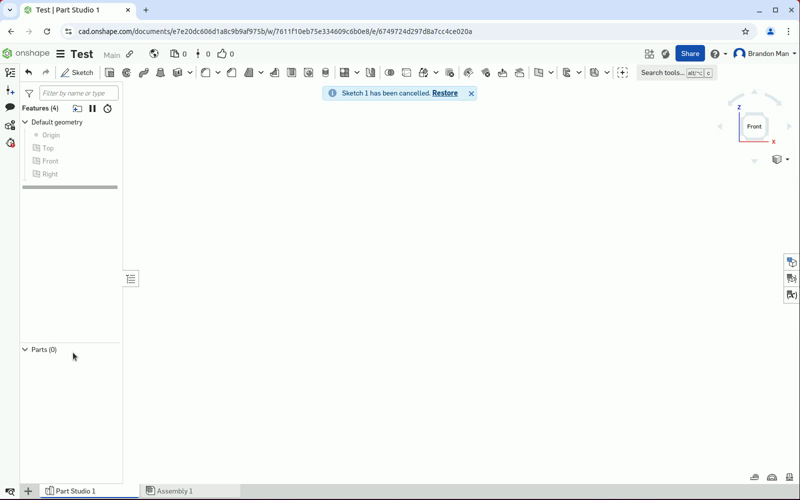
mouse_move(73, 352)
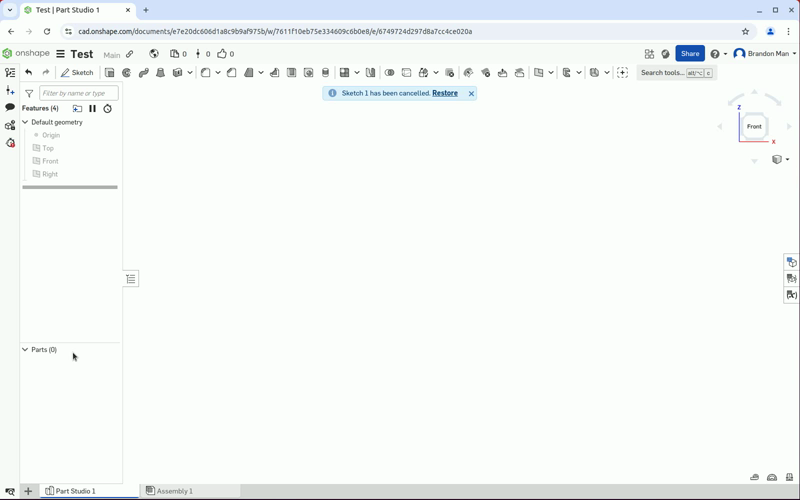
key(shift+y)
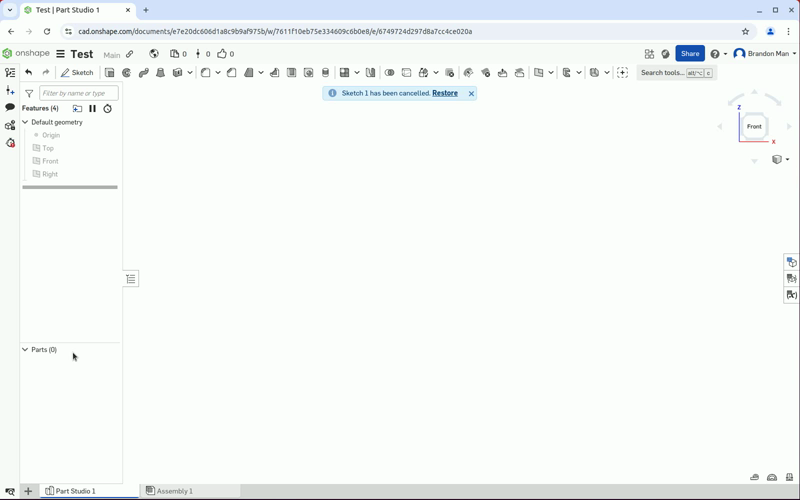
key(shift+s)
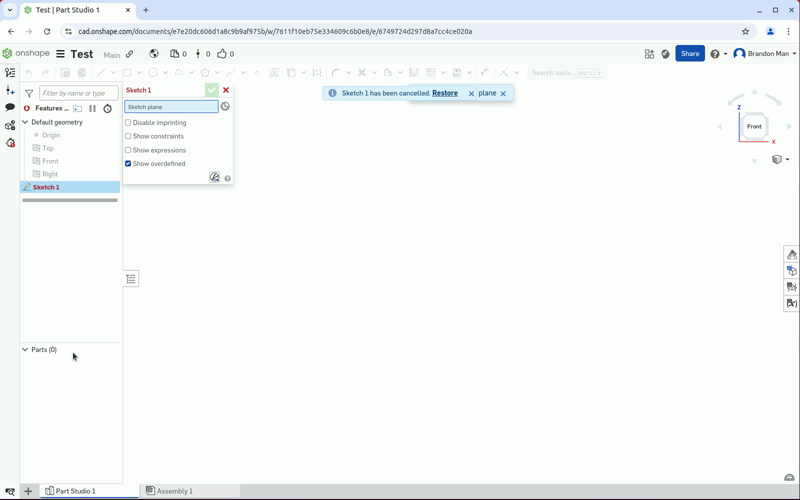
mouse_move(73, 163)
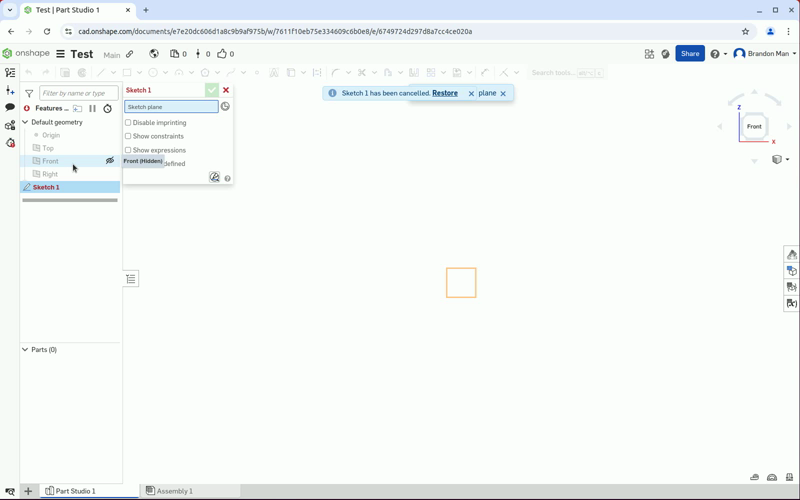
click(73, 163)
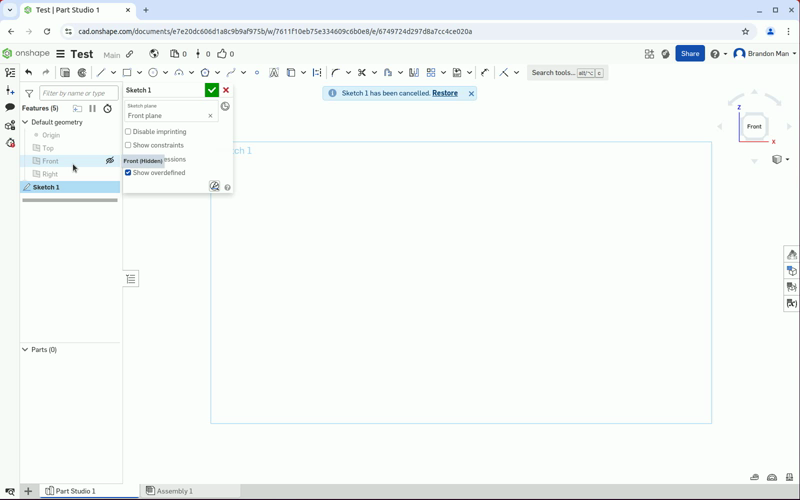
mouse_move(73, 352)
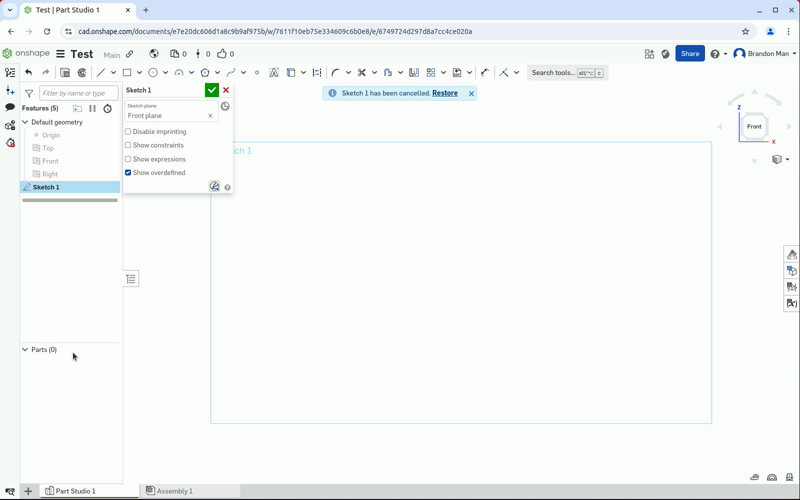
key(y)
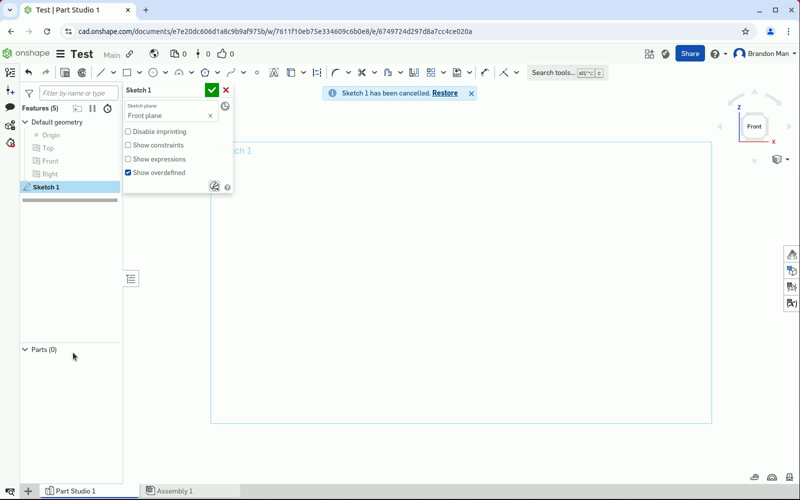
key(l)
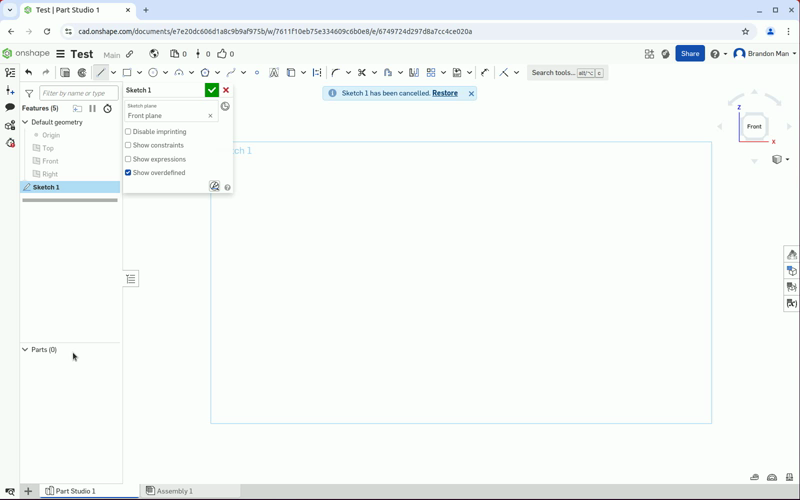
key_down(shift)
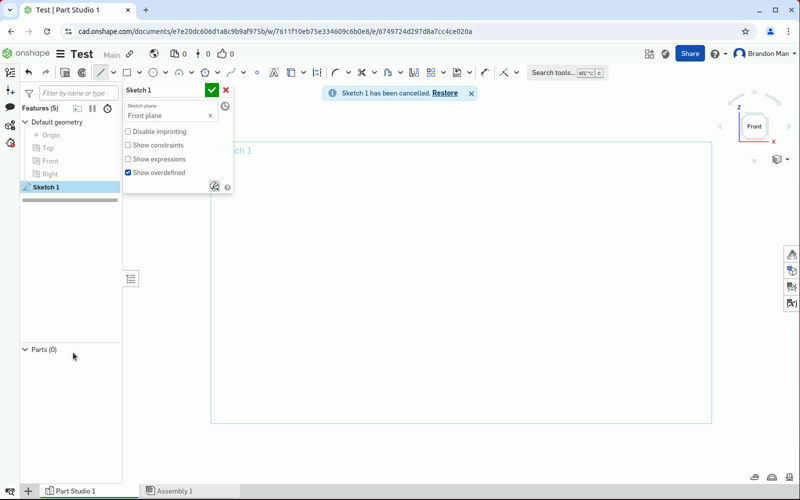
mouse_move(406, 280)
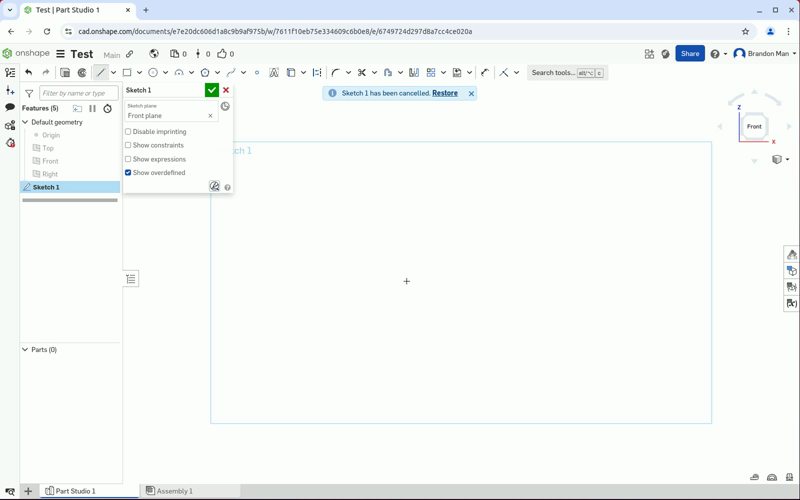
click(406, 280)
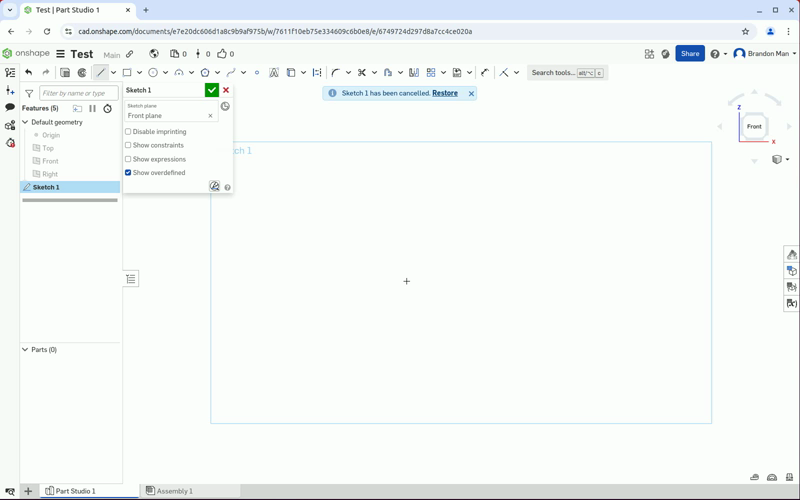
key_up(shift)
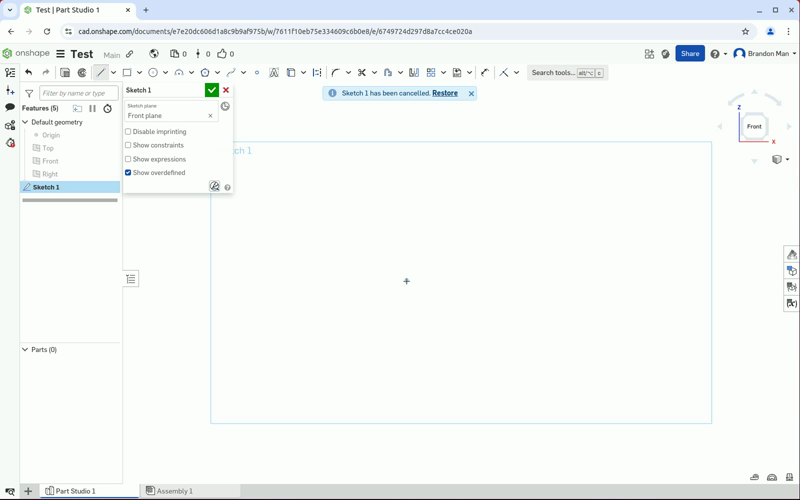
key_down(shift)
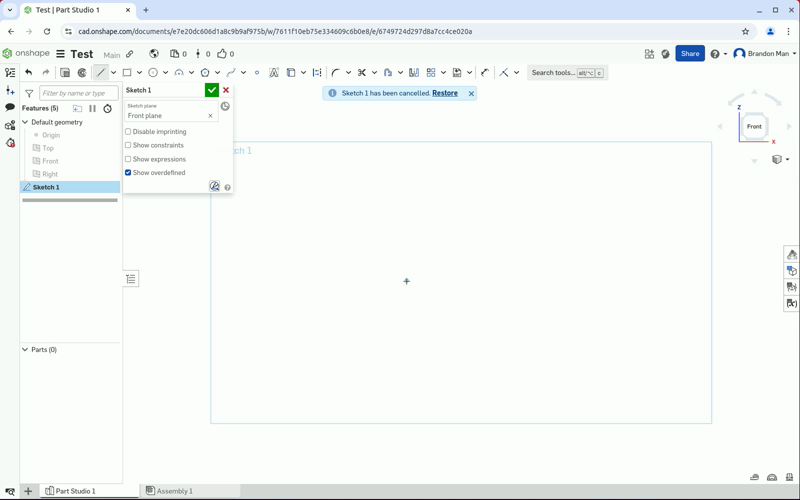
mouse_move(516, 280)
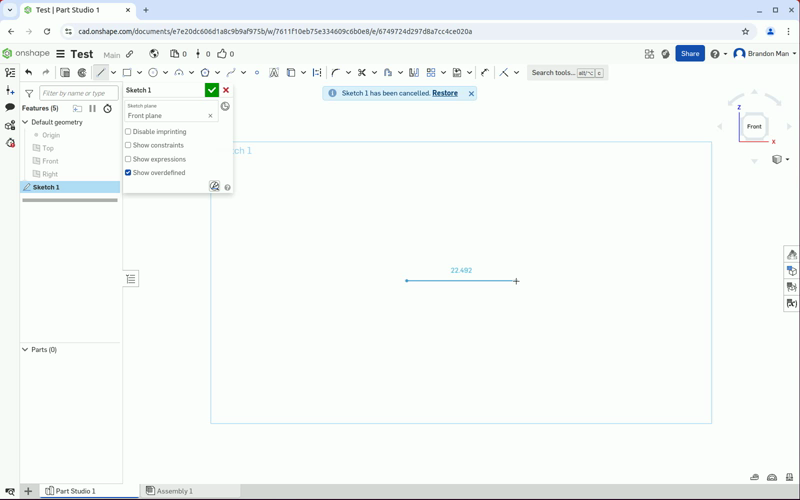
click(516, 280)
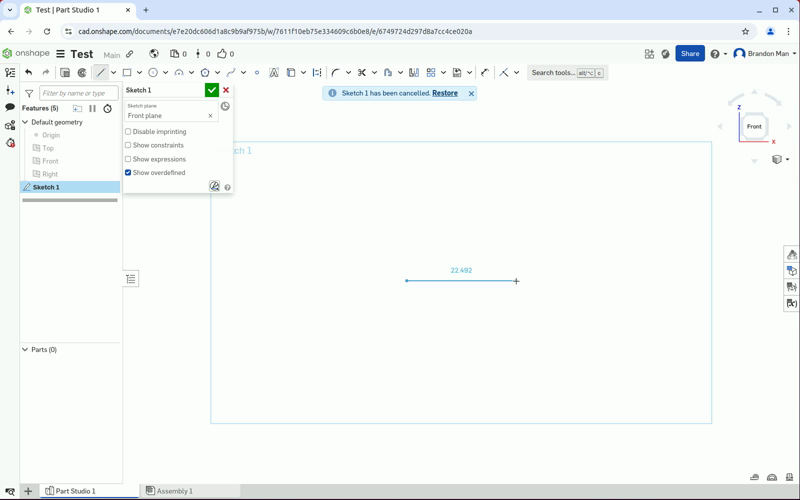
key_up(shift)
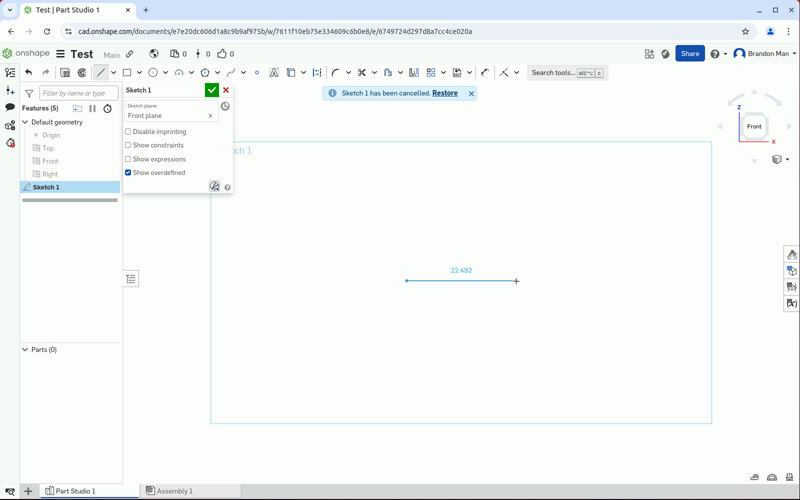
key(esc)
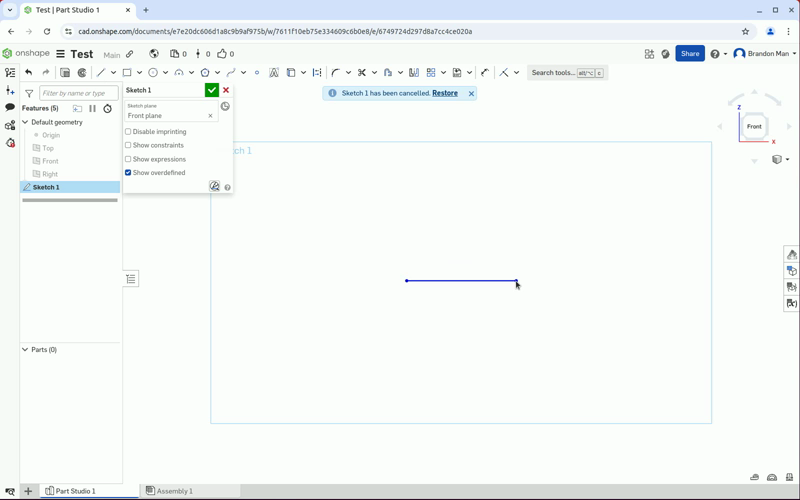
key(a)
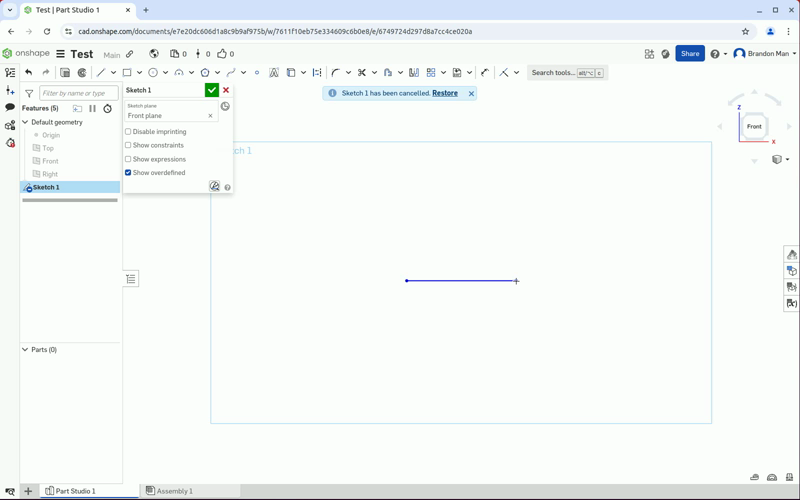
mouse_move(516, 280)
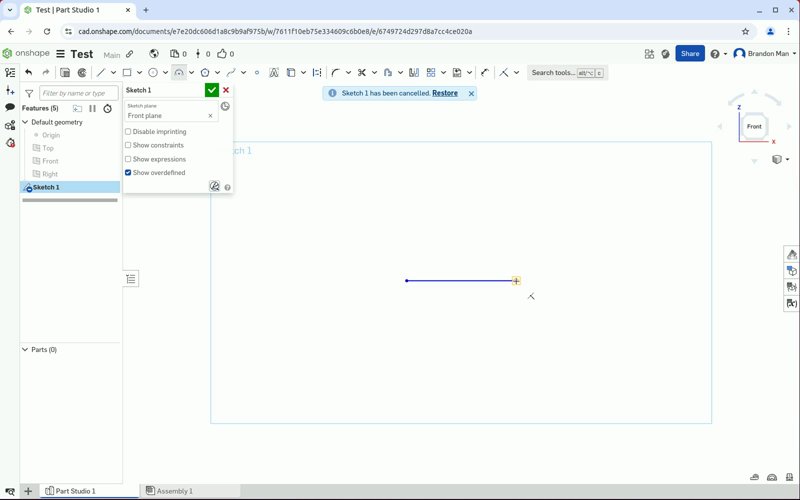
click(516, 280)
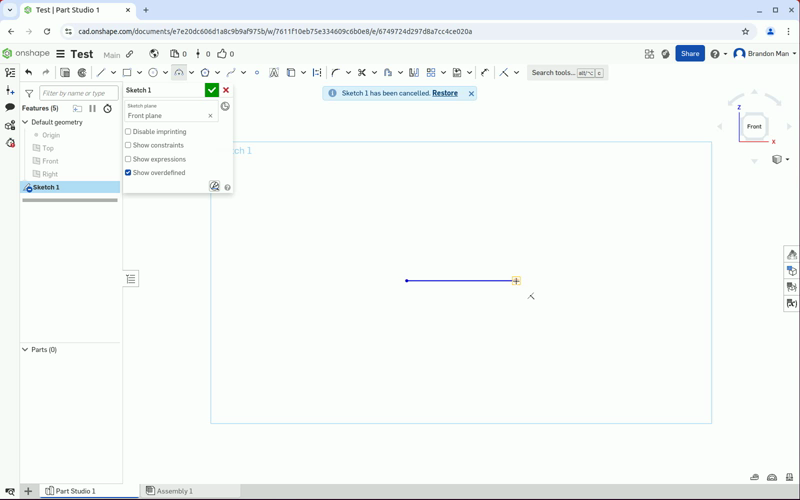
key_down(shift)
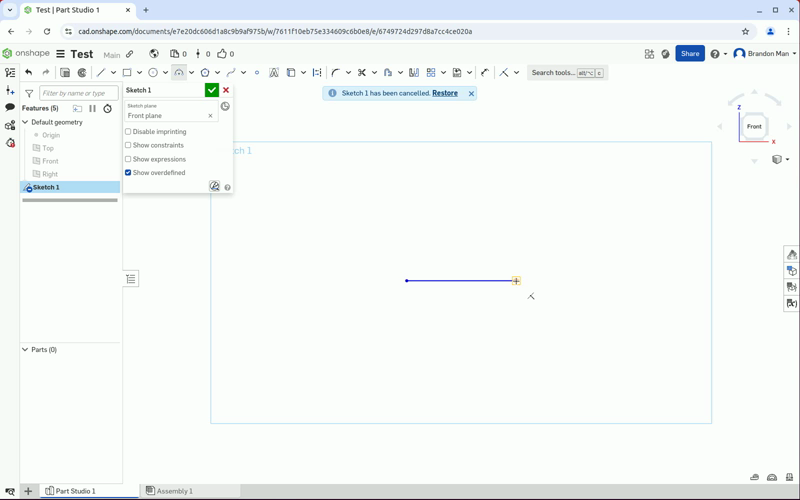
mouse_move(516, 171)
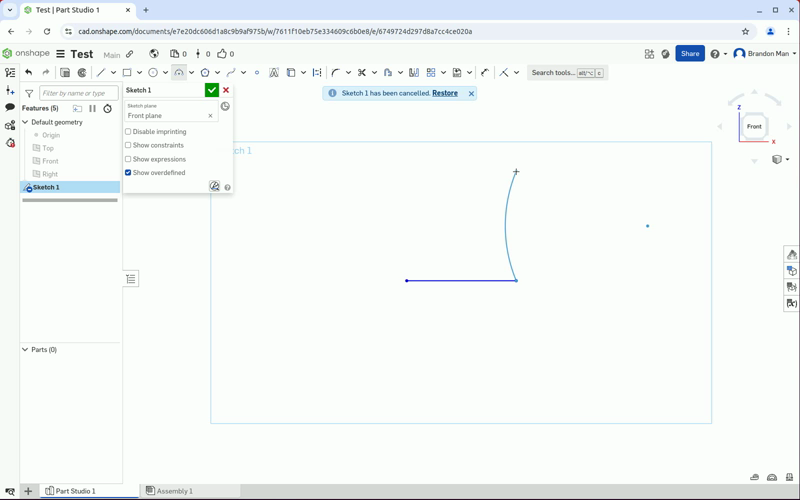
click(516, 171)
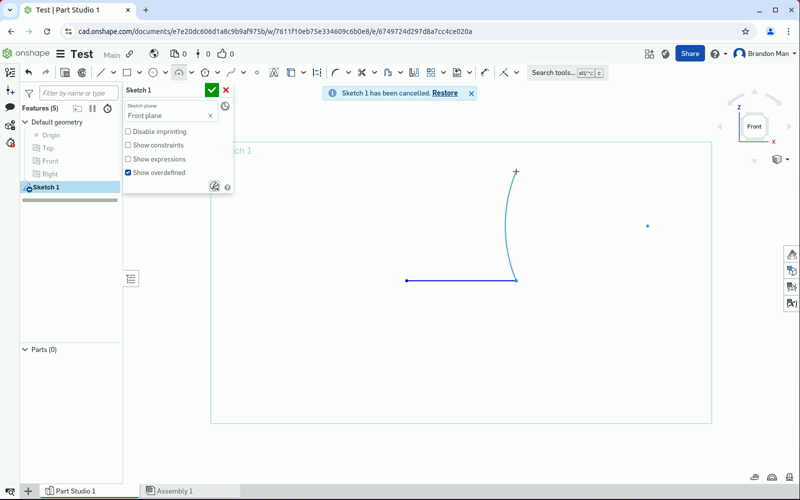
mouse_move(570, 225)
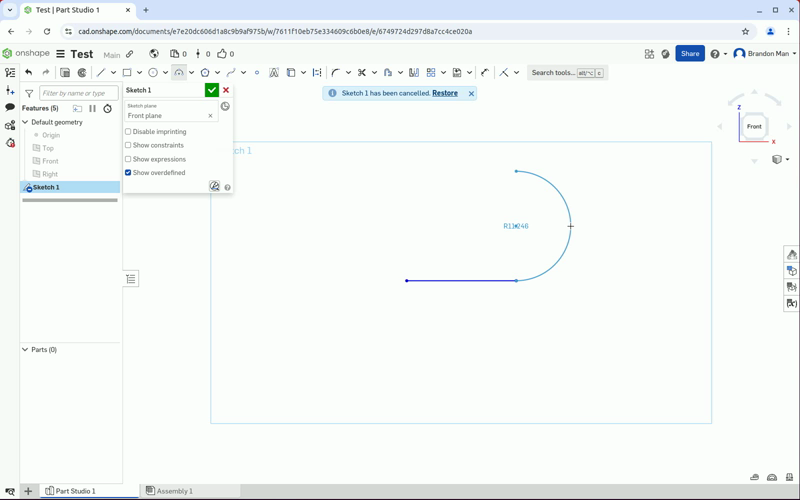
click(570, 225)
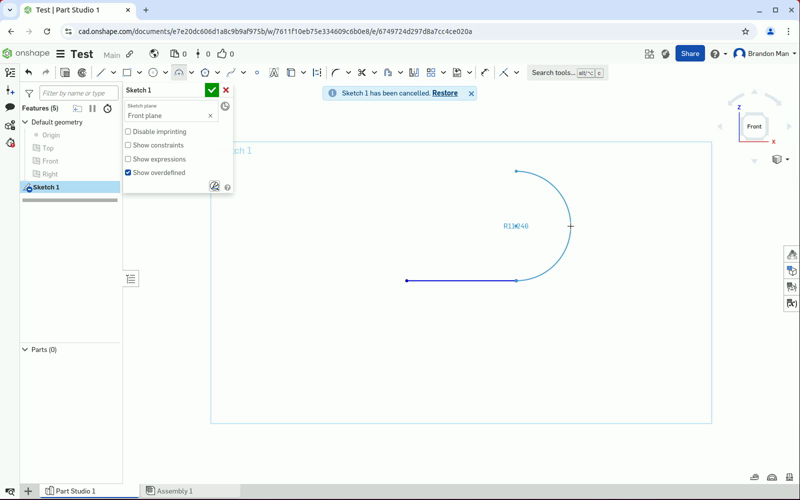
key_up(shift)
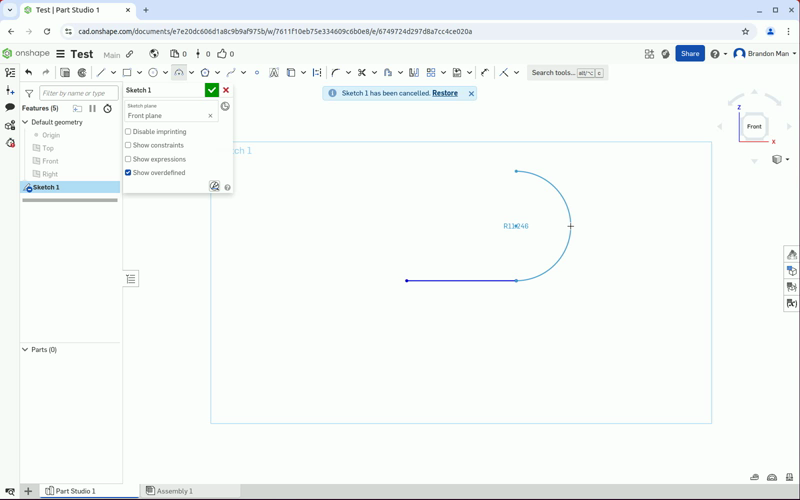
key(esc)
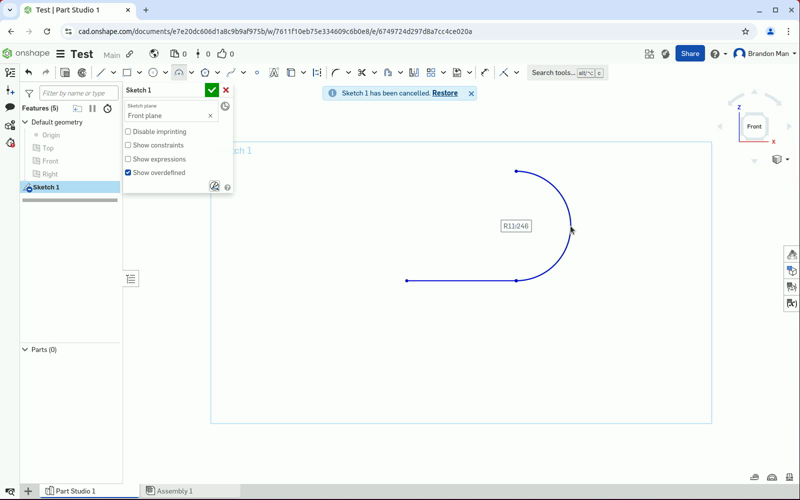
key(l)
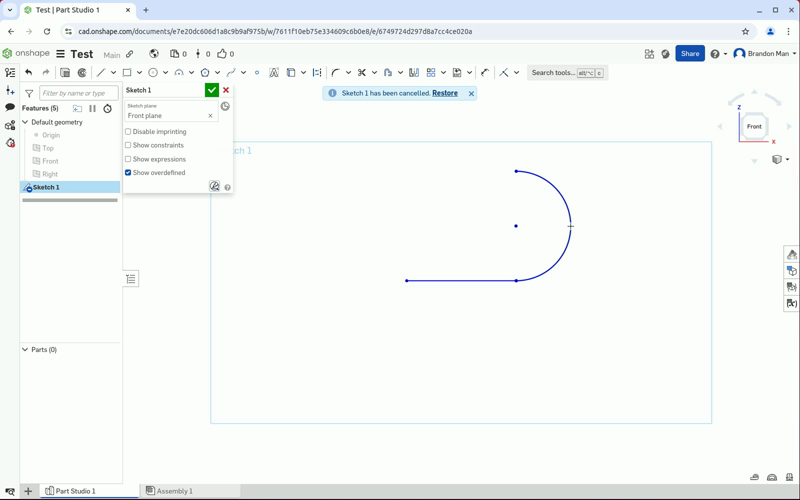
mouse_move(516, 171)
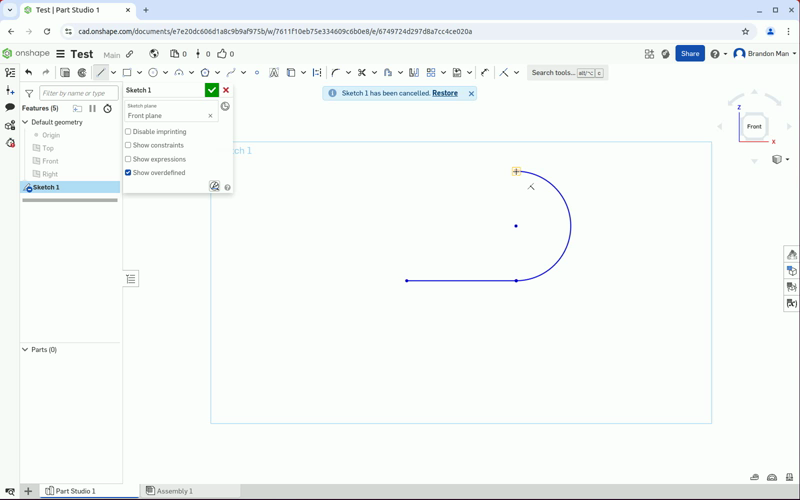
click(516, 171)
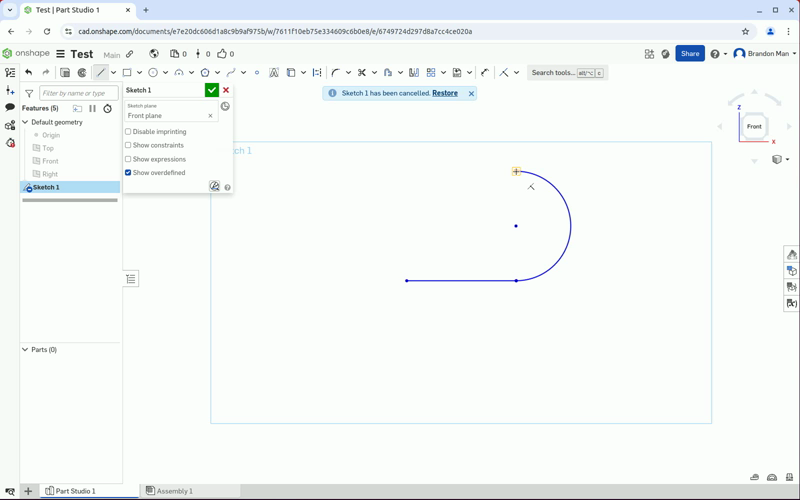
key_down(shift)
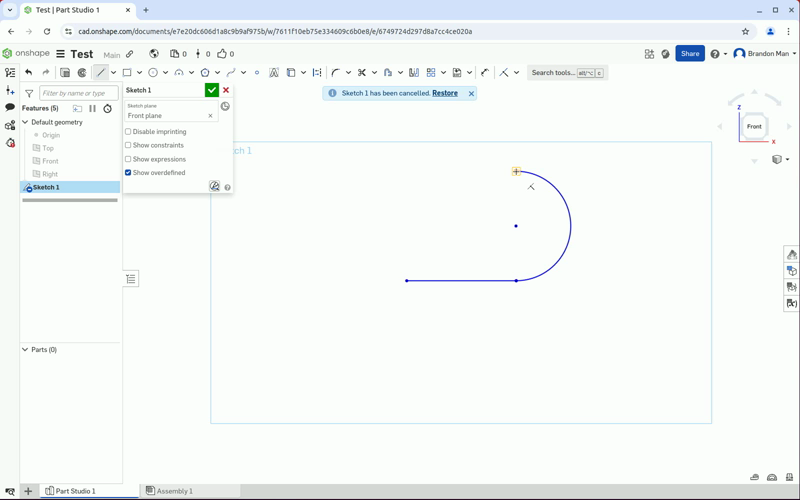
mouse_move(406, 171)
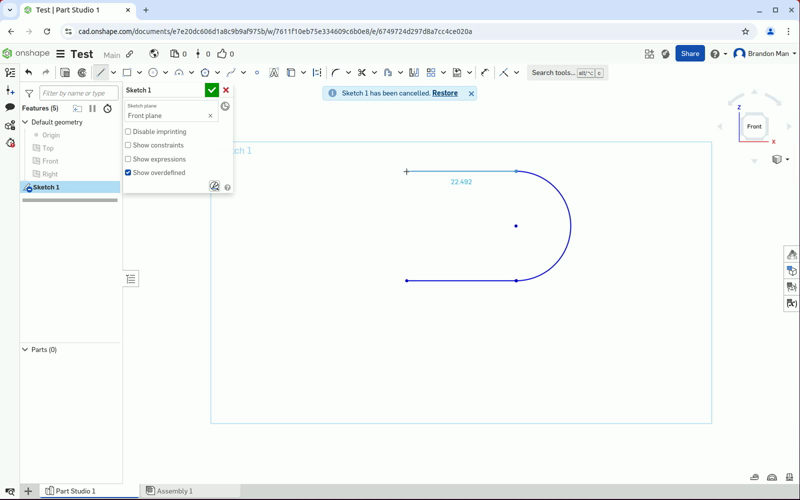
click(406, 171)
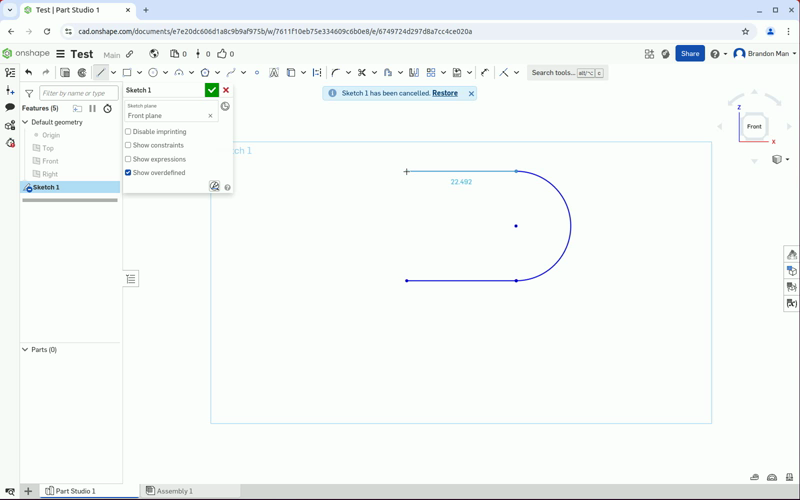
key_up(shift)
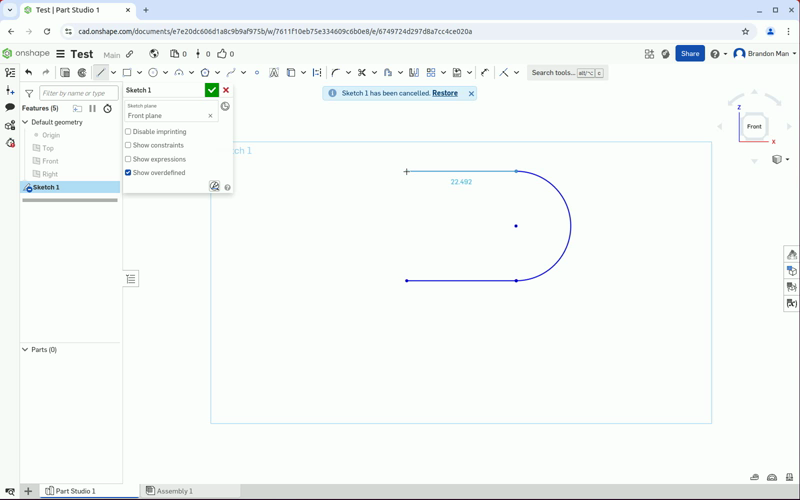
key(esc)
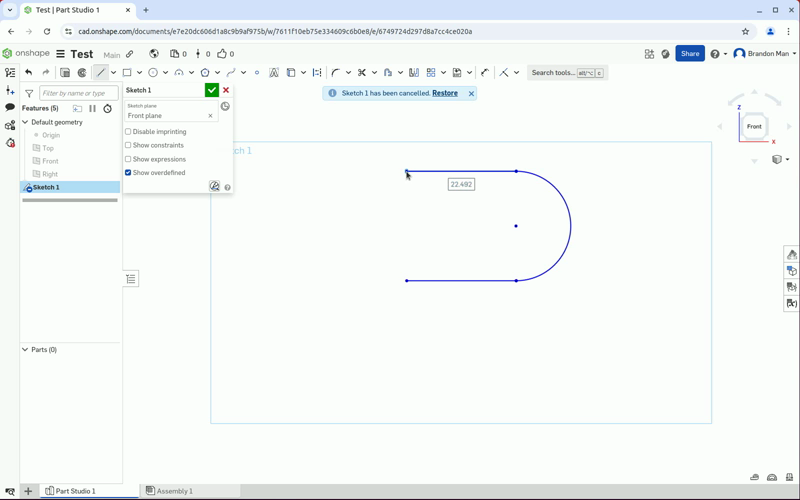
key(a)
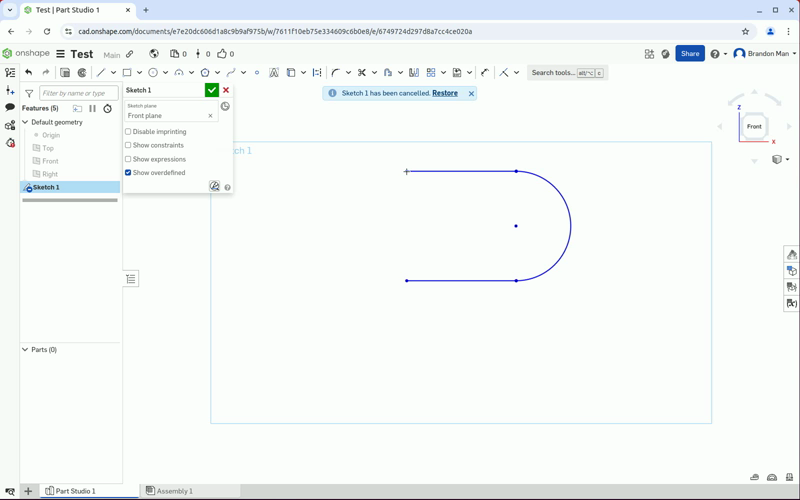
mouse_move(406, 171)
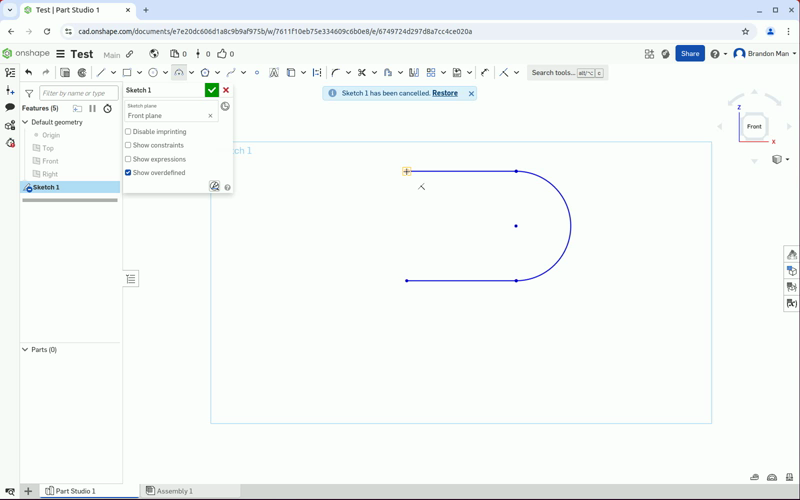
click(406, 171)
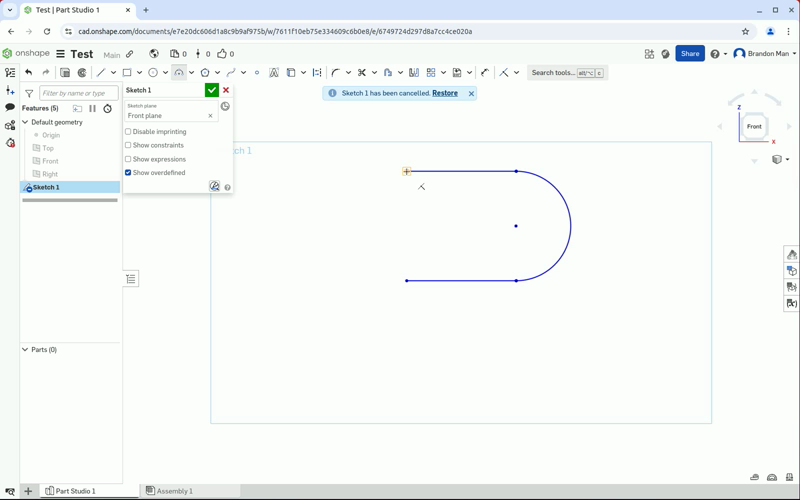
mouse_move(406, 280)
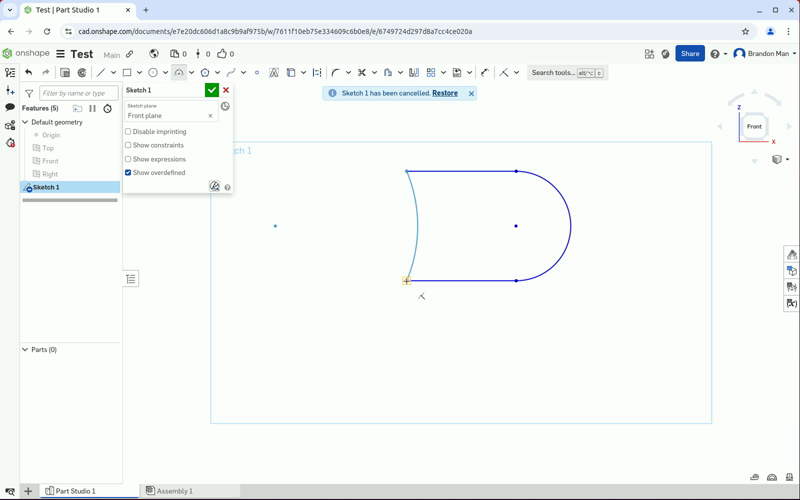
click(406, 280)
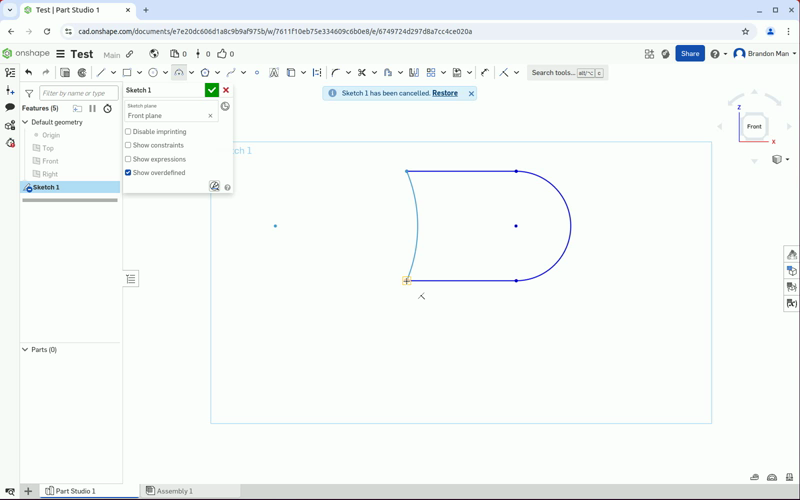
key_down(shift)
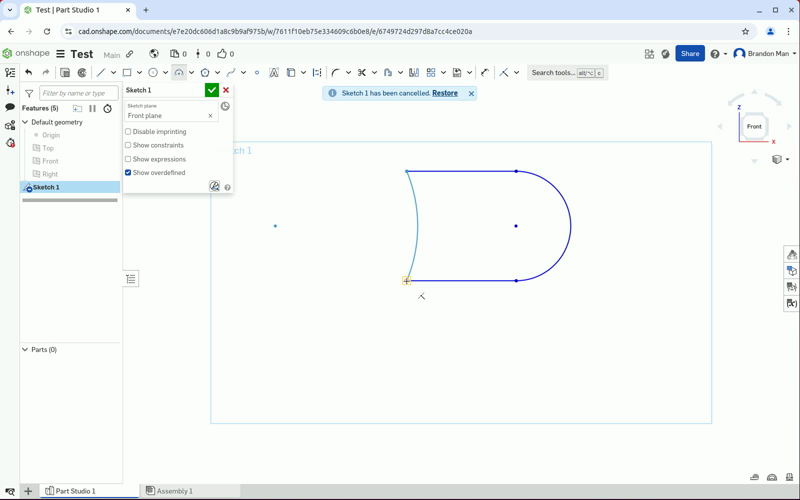
mouse_move(352, 225)
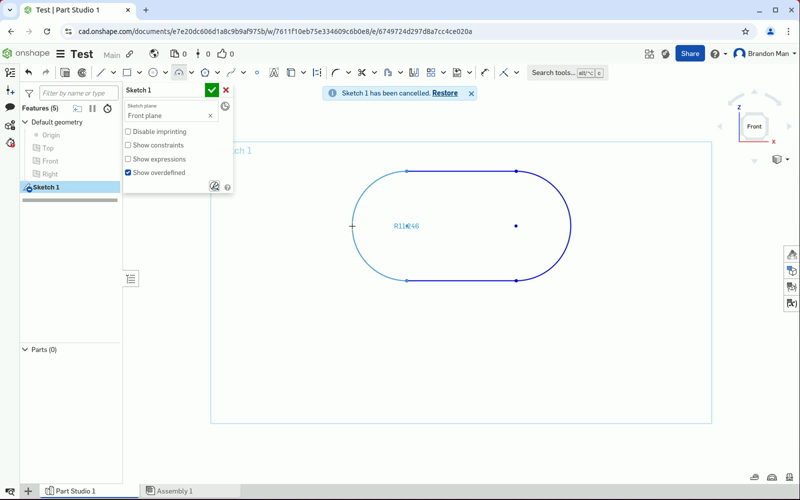
click(352, 225)
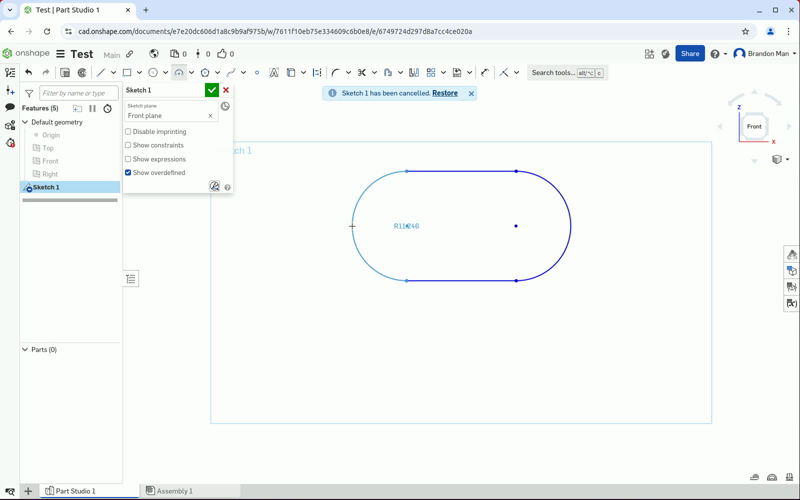
key_up(shift)
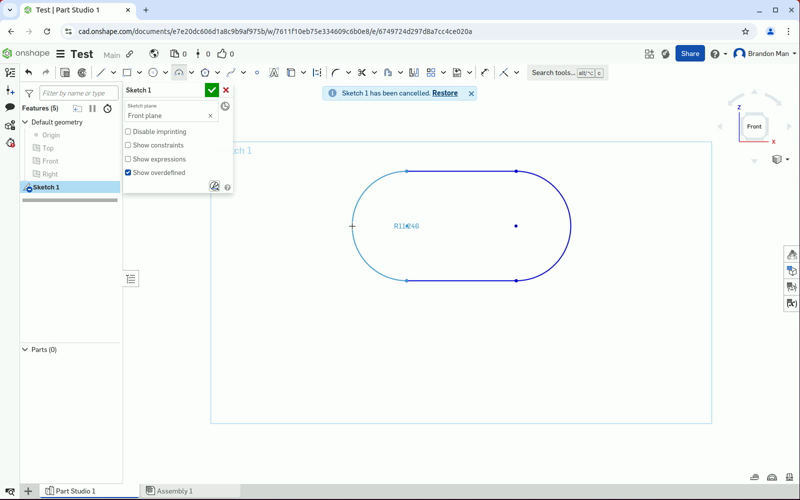
key(esc)
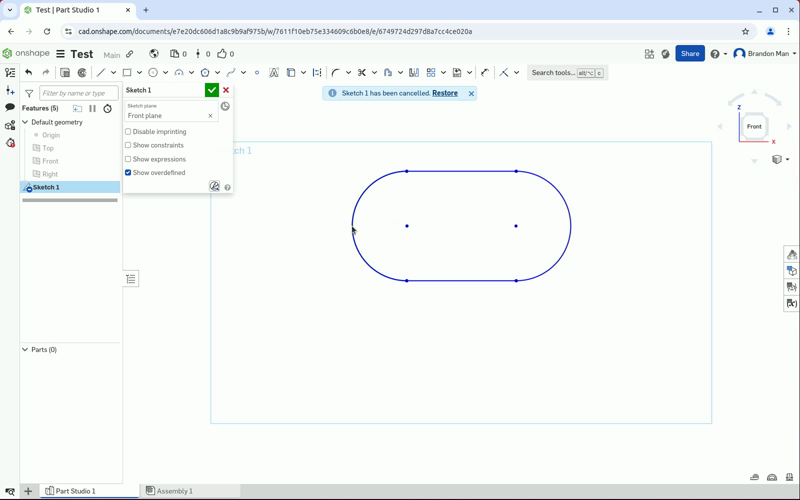
key(c)
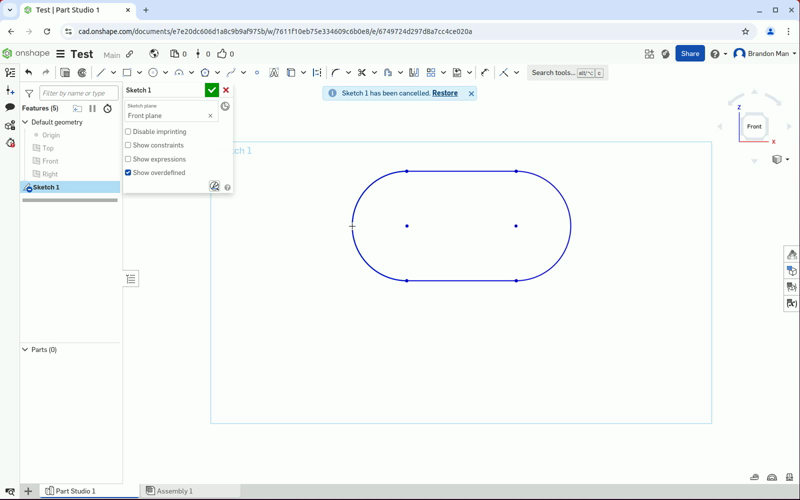
key_down(shift)
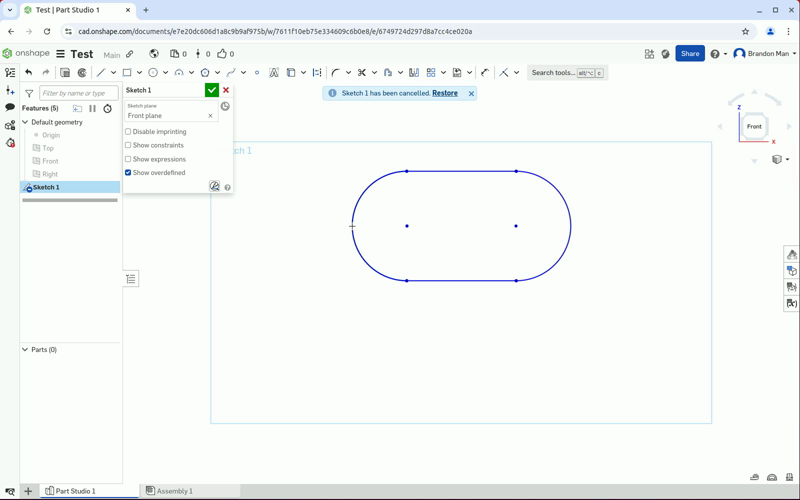
mouse_move(406, 225)
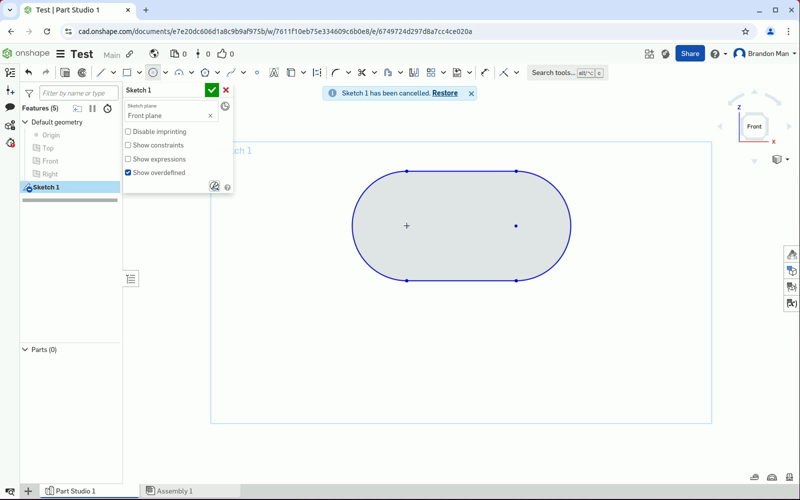
scroll(6)
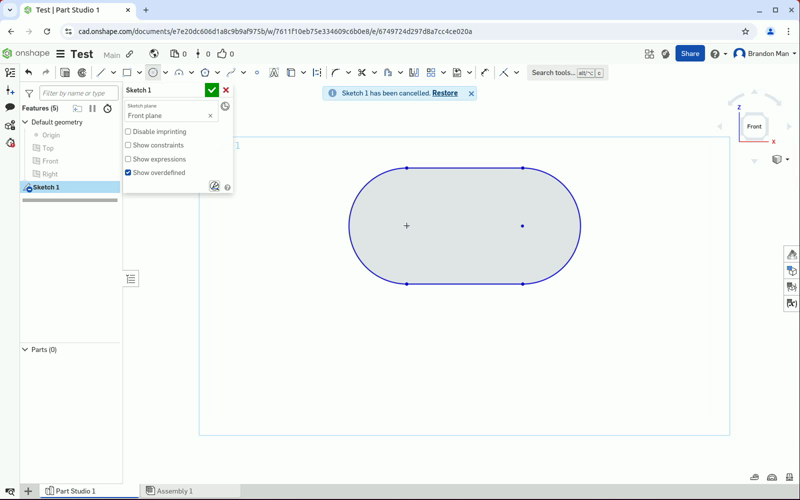
scroll(6)
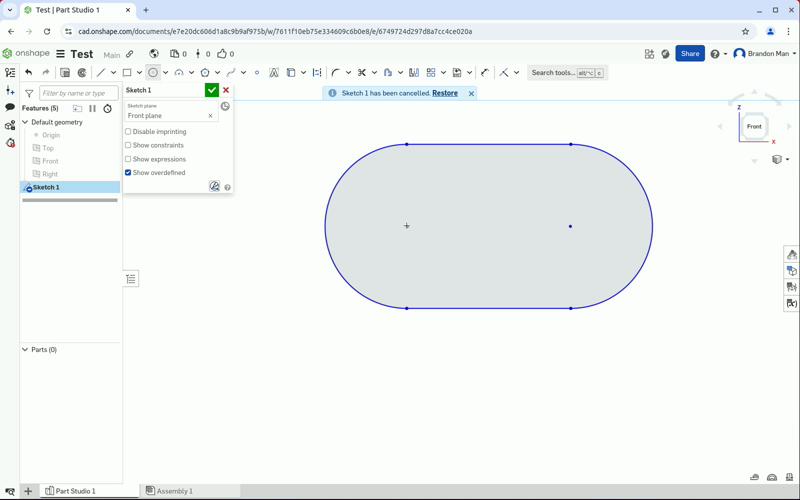
scroll(6)
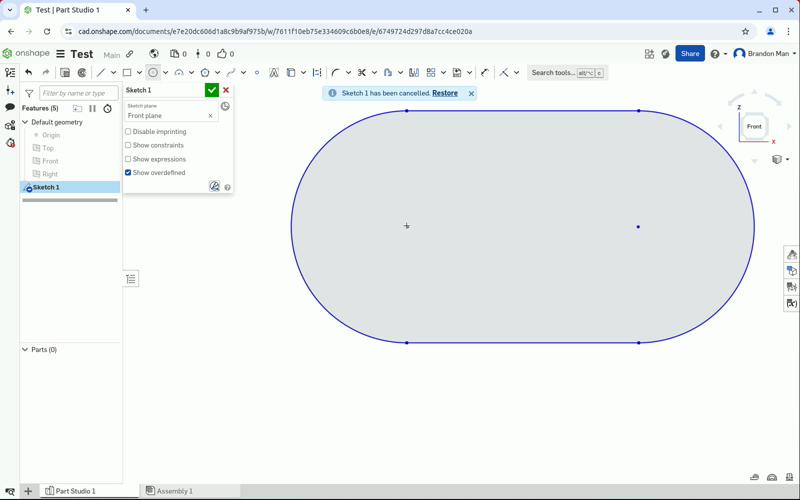
scroll(6)
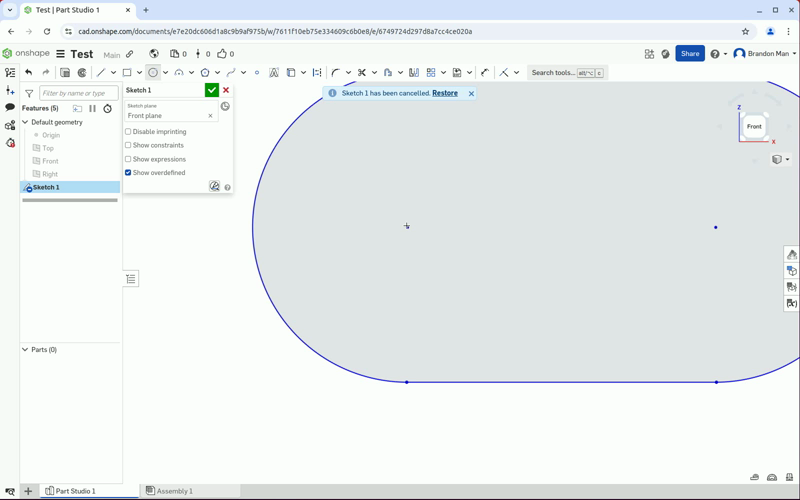
scroll(6)
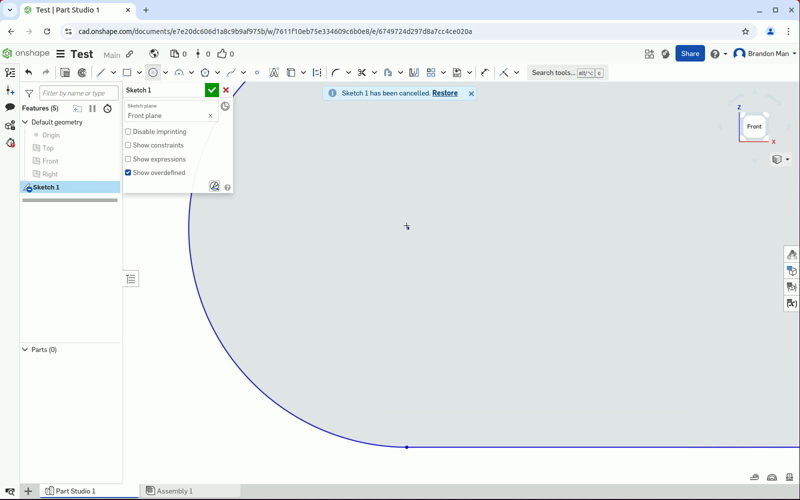
scroll(6)
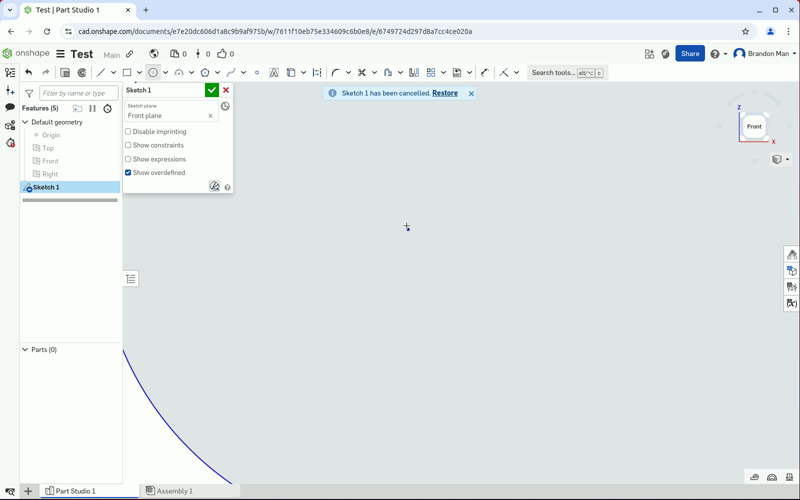
scroll(6)
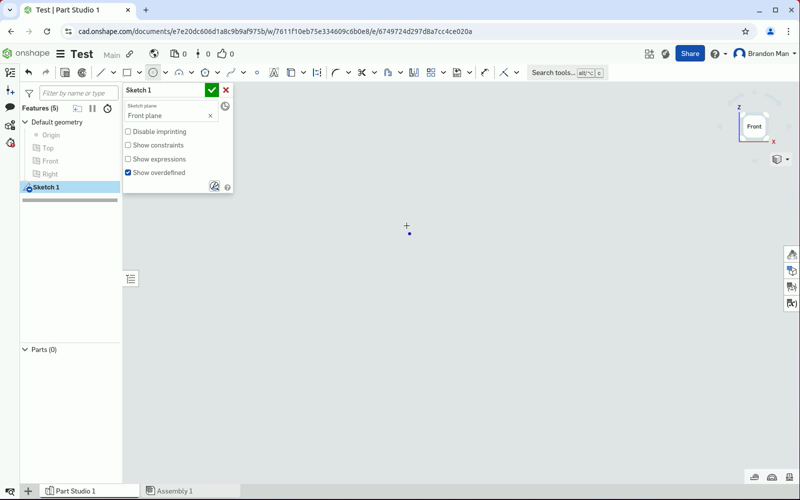
click(406, 225)
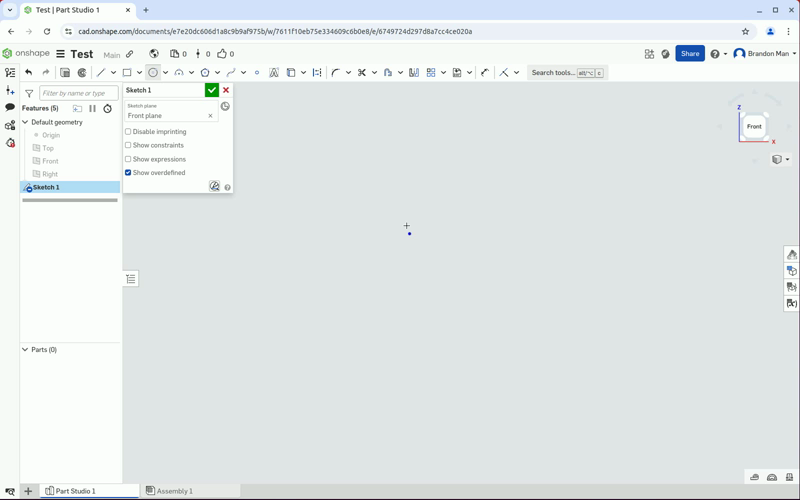
scroll(-6)
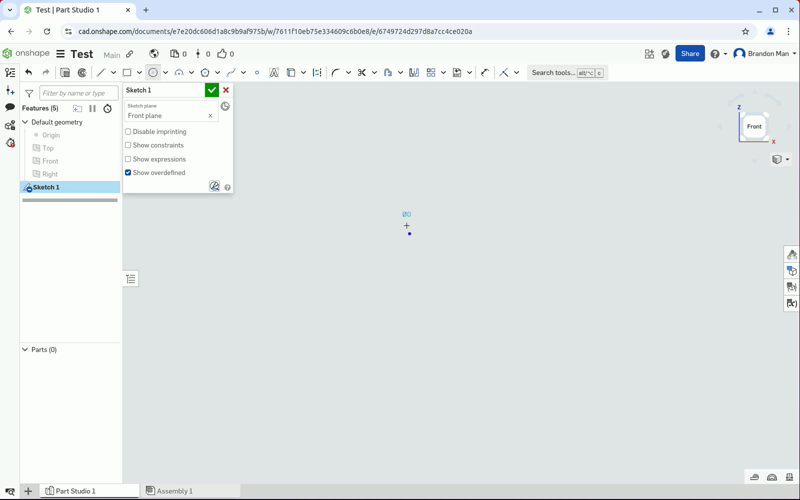
scroll(-6)
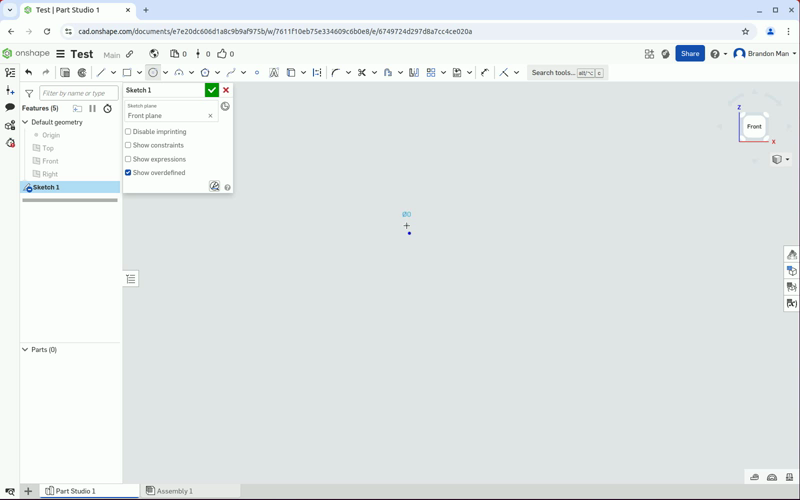
scroll(-6)
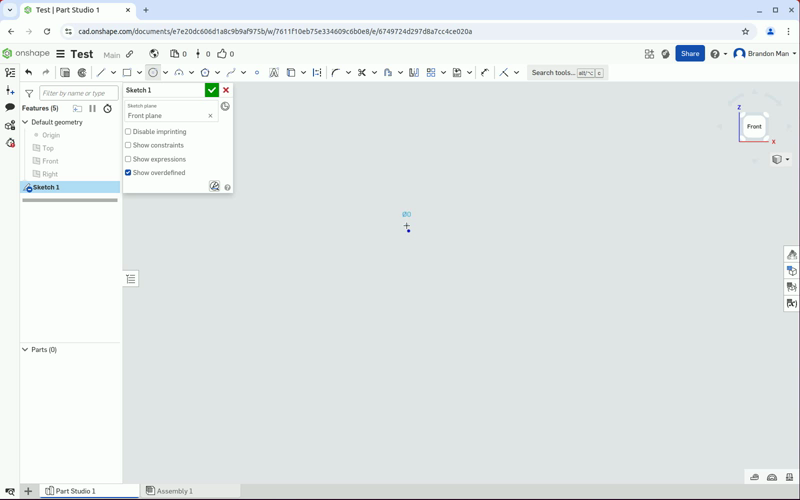
scroll(-6)
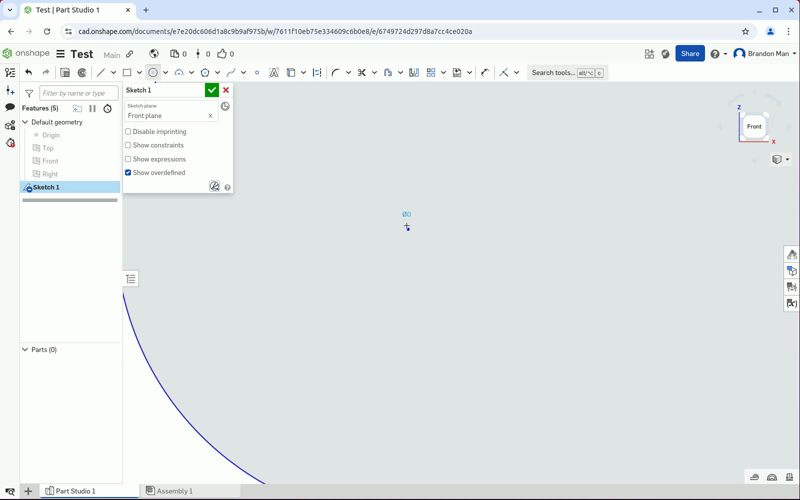
scroll(-6)
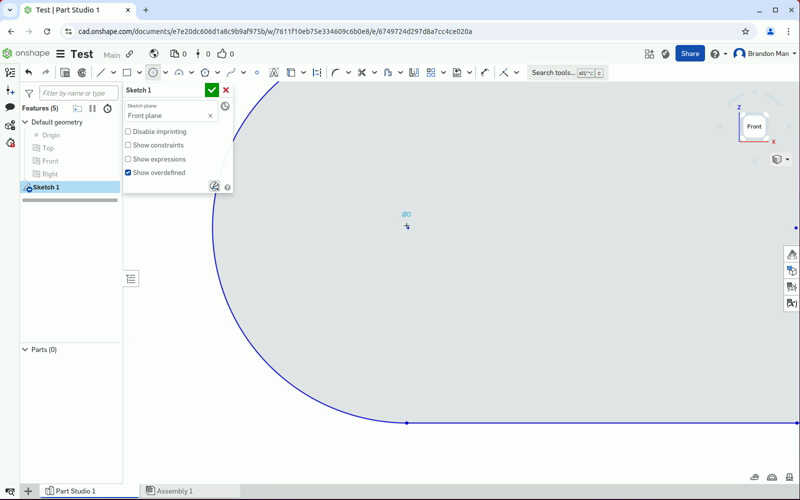
scroll(-6)
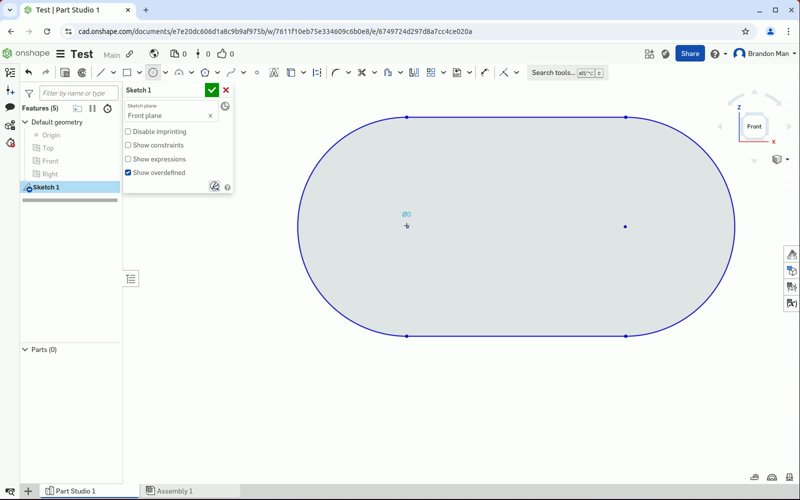
scroll(-6)
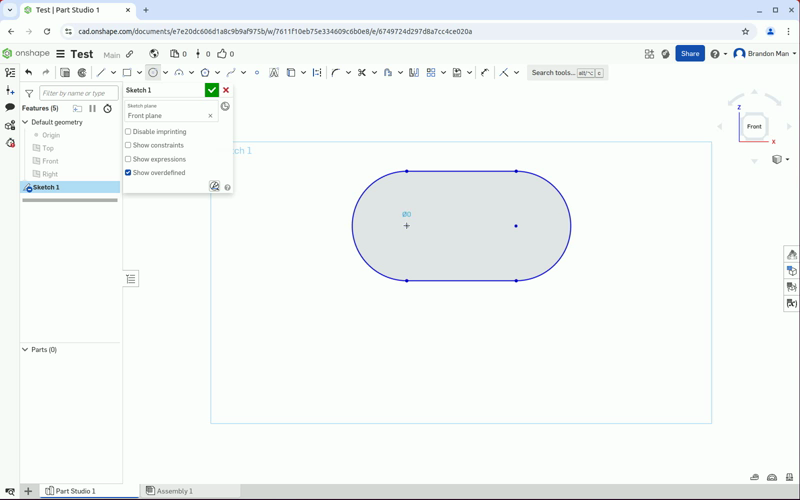
key_up(shift)
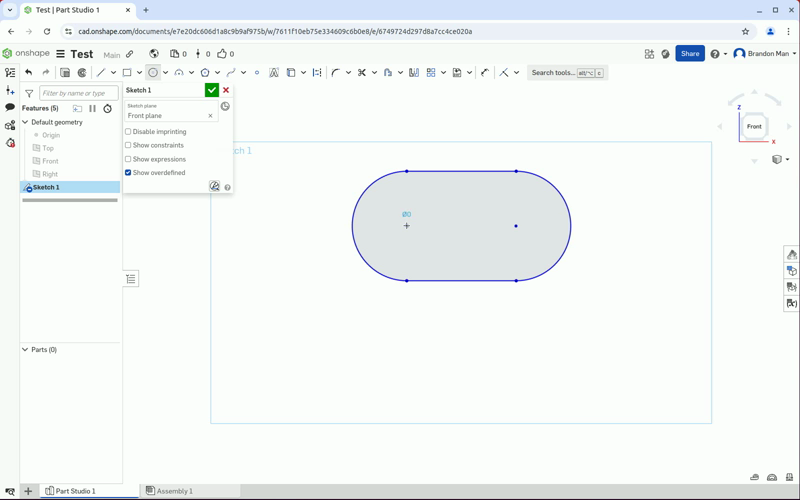
mouse_move(434, 225)
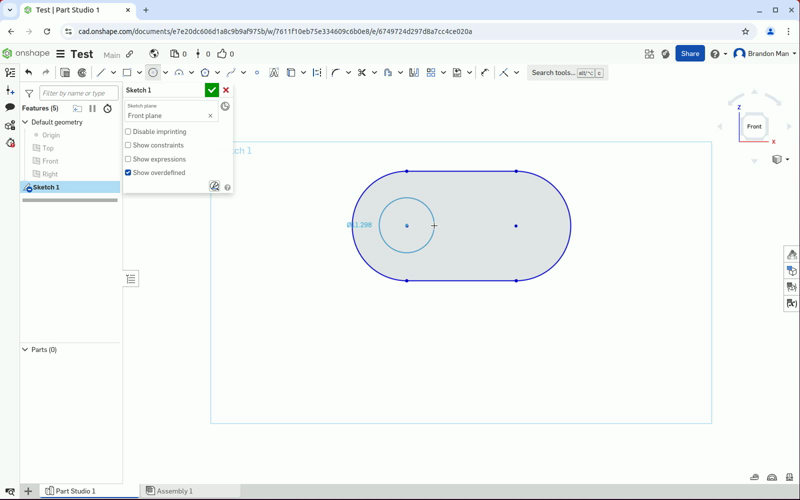
click(434, 225)
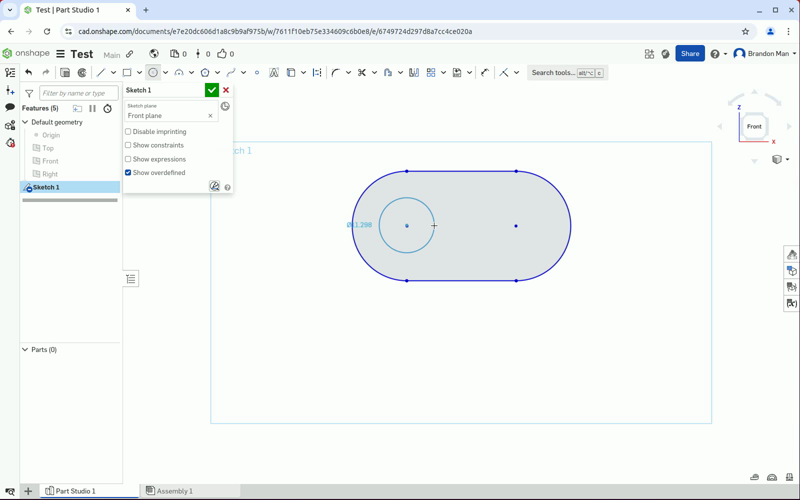
key(esc)
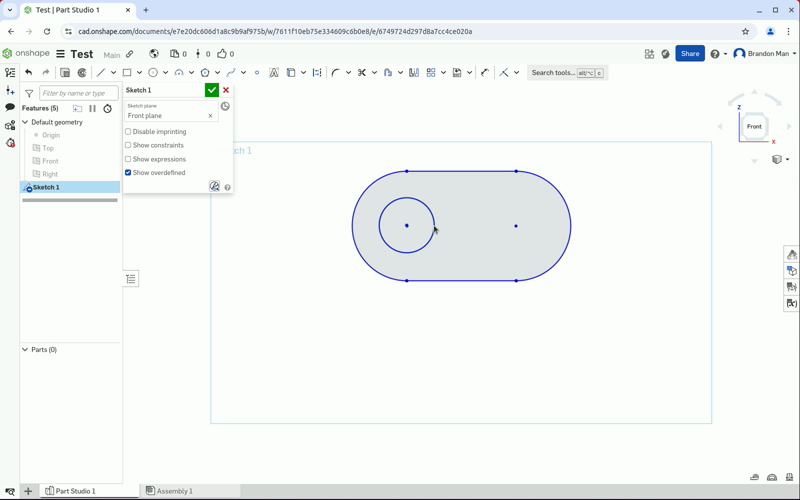
key(c)
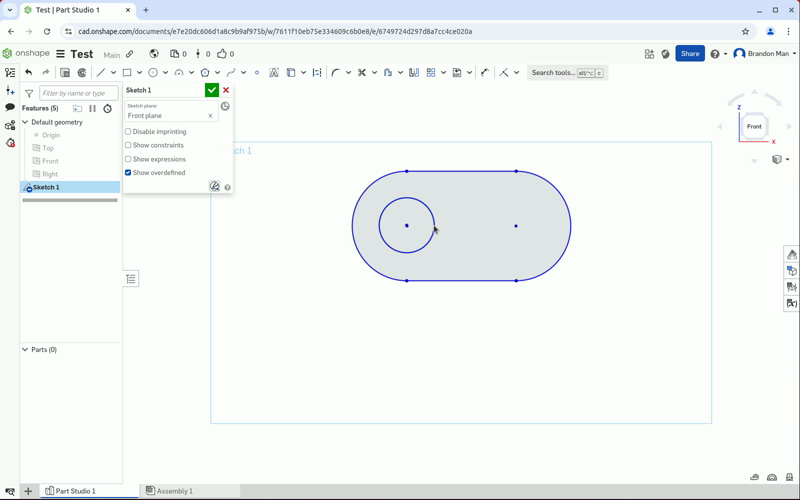
key_down(shift)
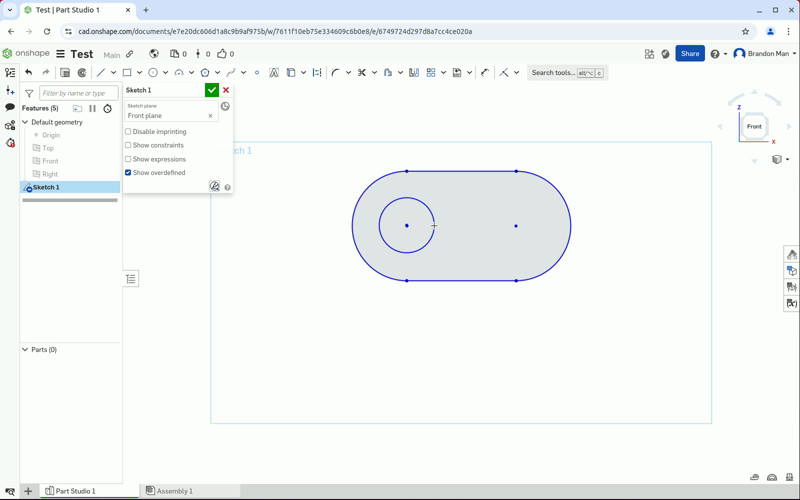
mouse_move(516, 225)
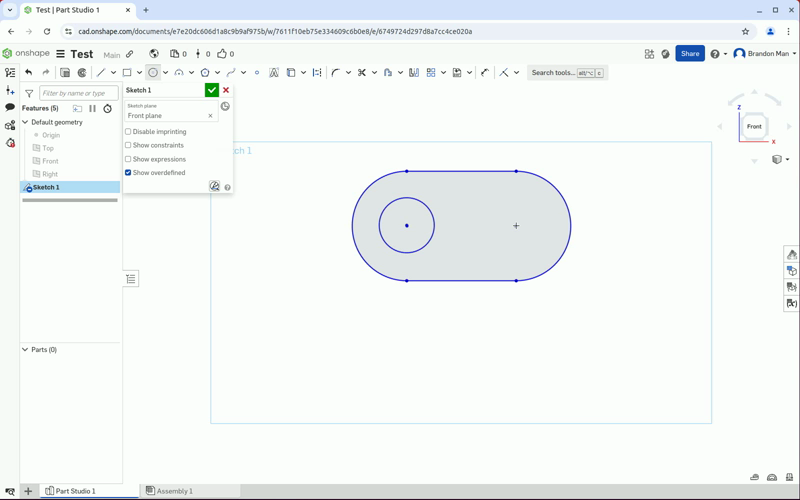
scroll(6)
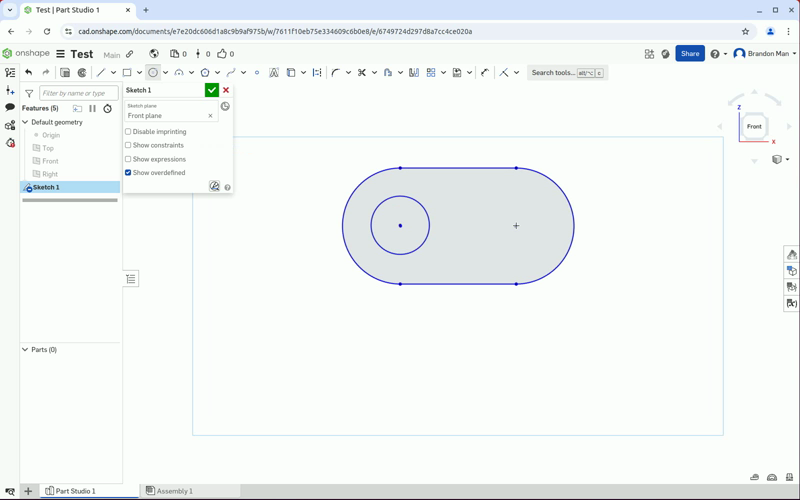
scroll(6)
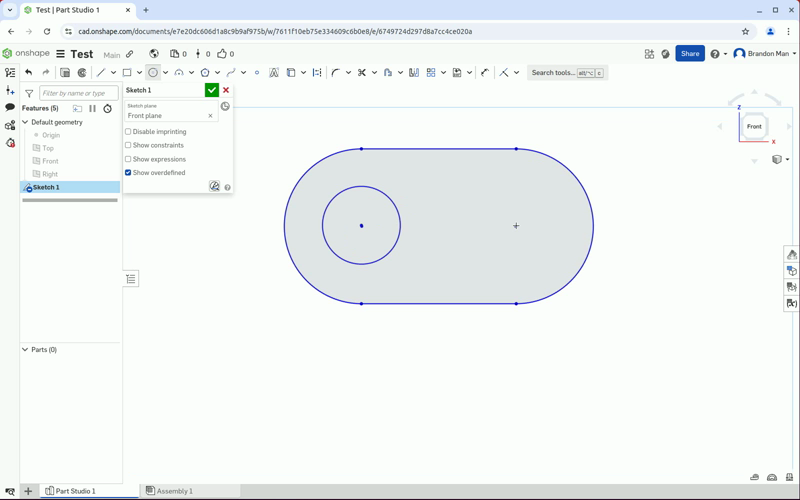
scroll(6)
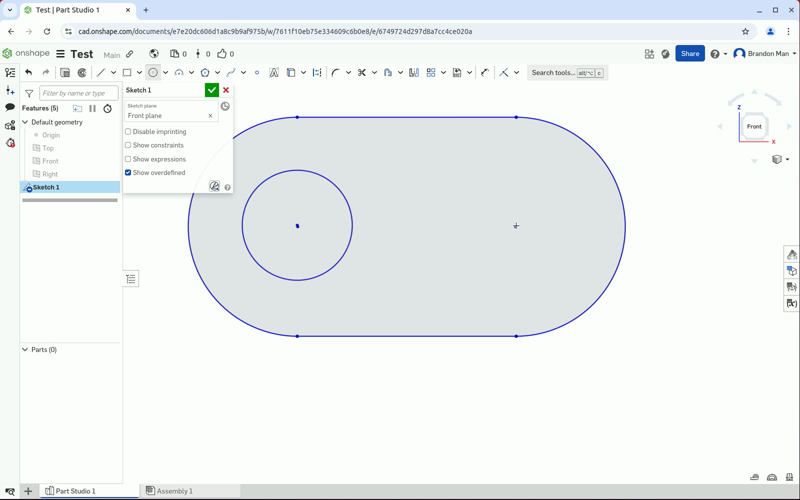
scroll(6)
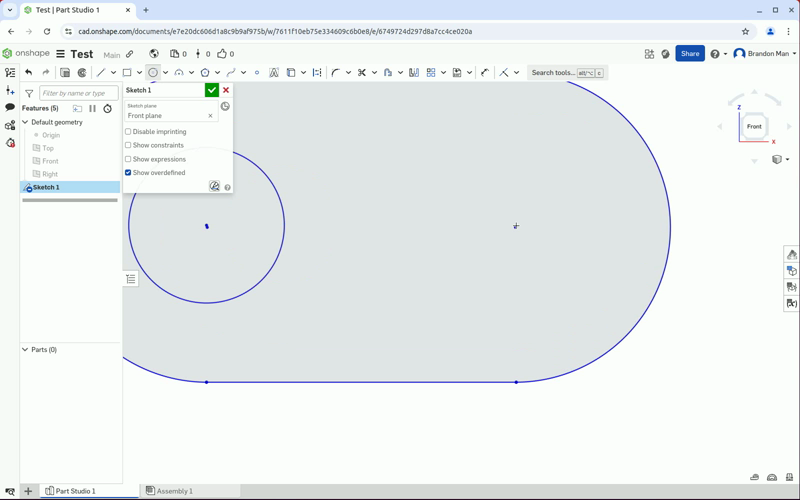
scroll(6)
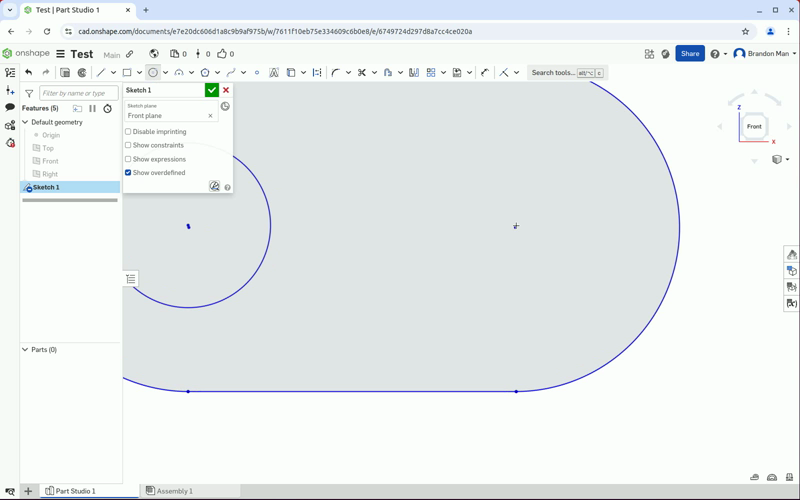
scroll(6)
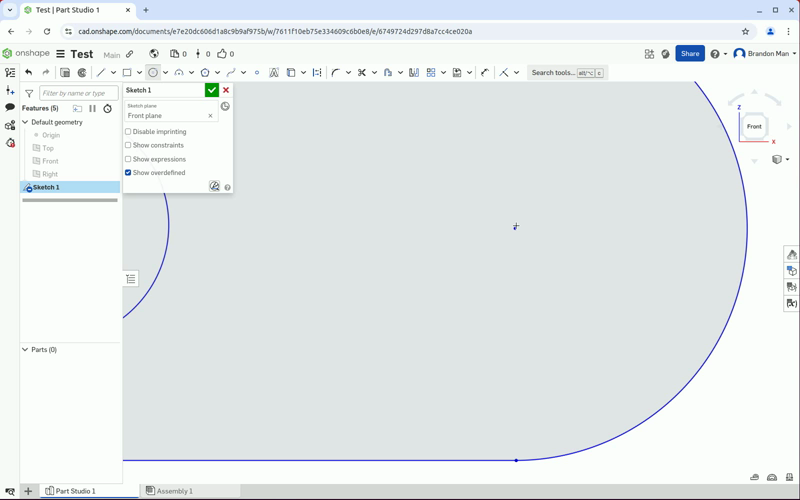
scroll(6)
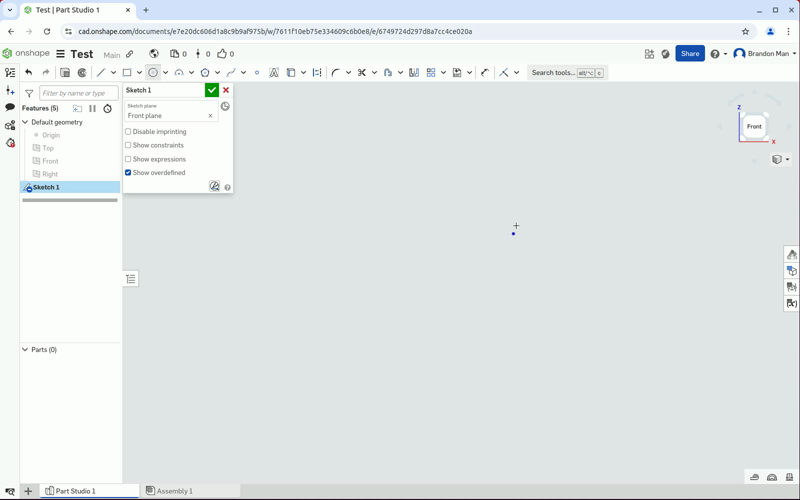
click(516, 225)
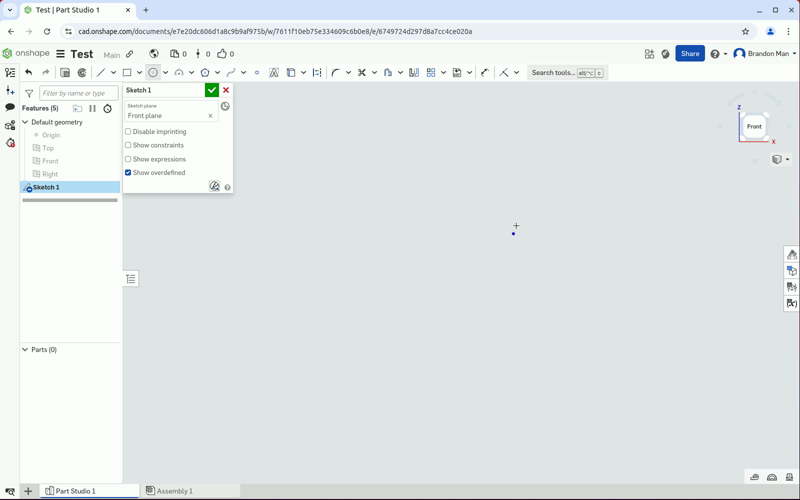
scroll(-6)
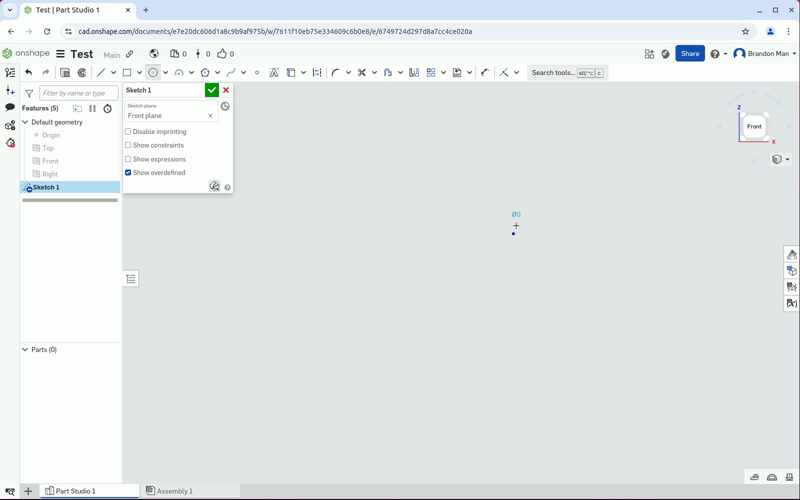
scroll(-6)
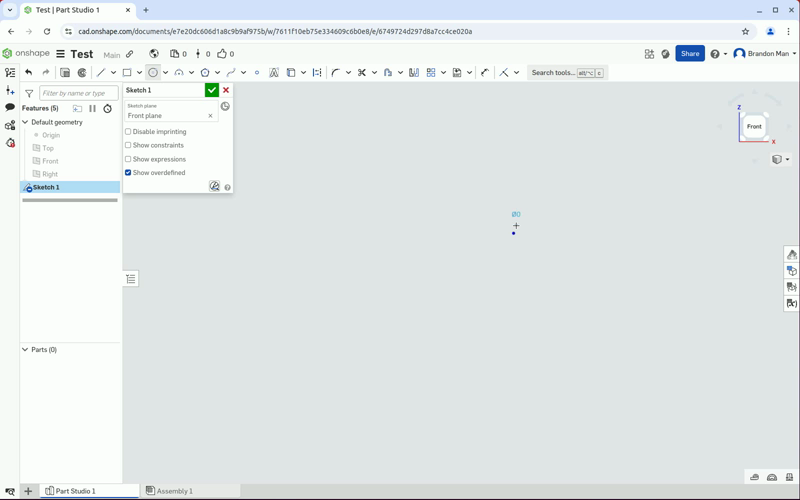
scroll(-6)
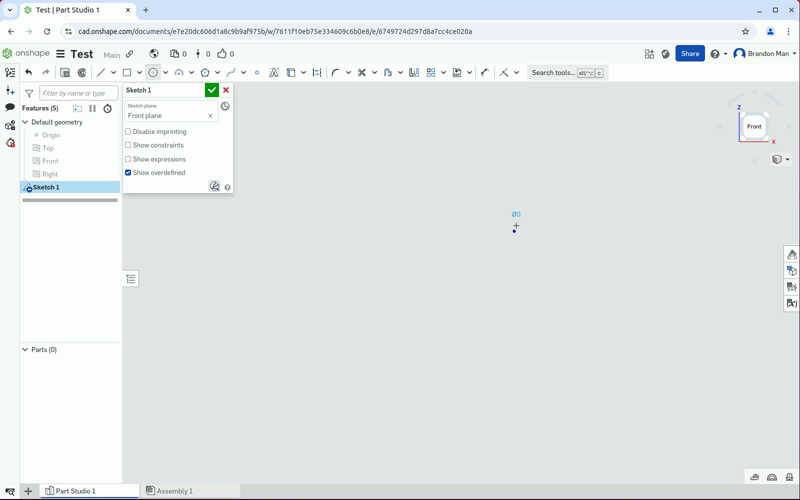
scroll(-6)
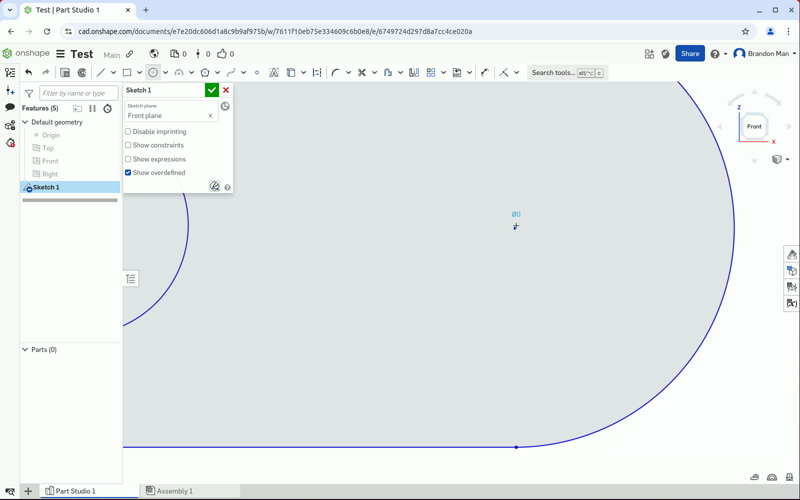
scroll(-6)
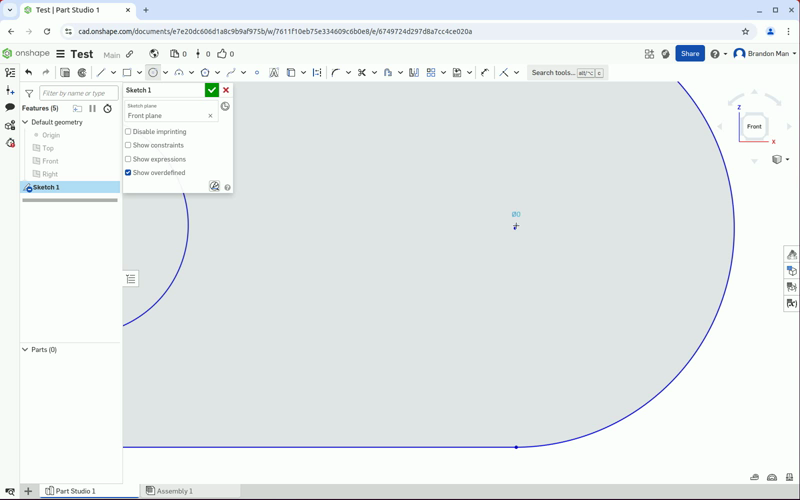
scroll(-6)
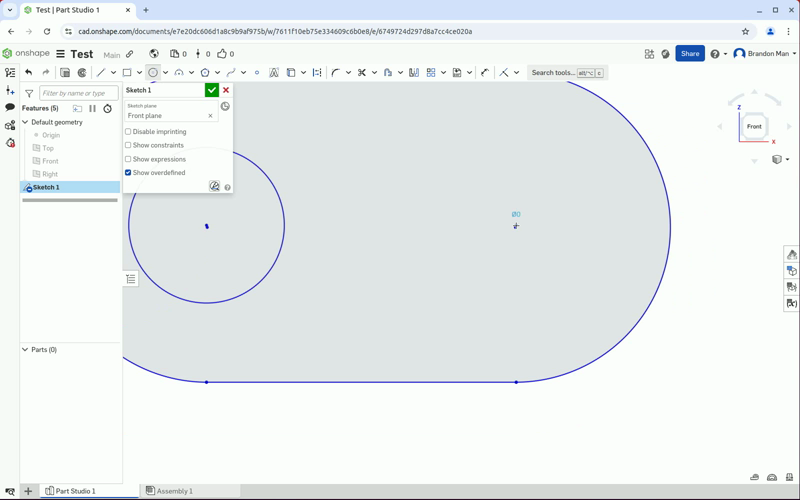
scroll(-6)
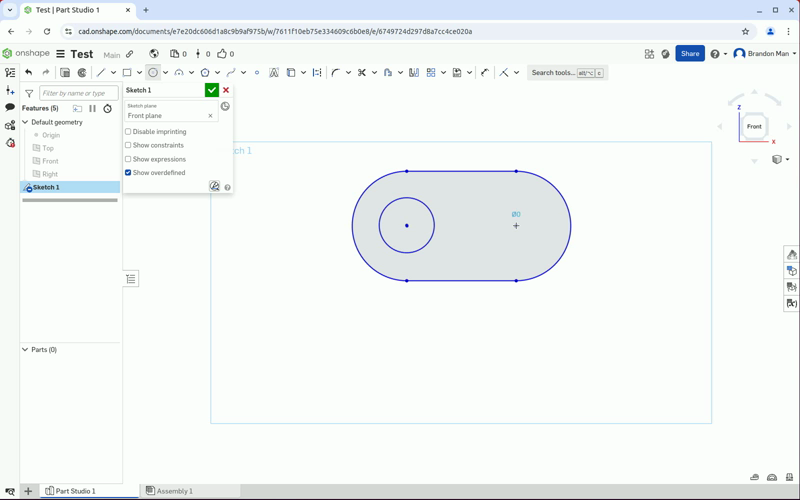
key_up(shift)
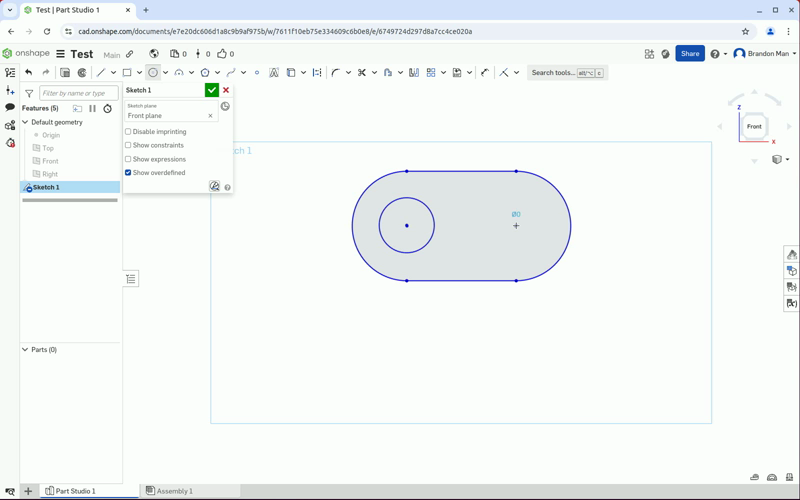
mouse_move(535, 225)
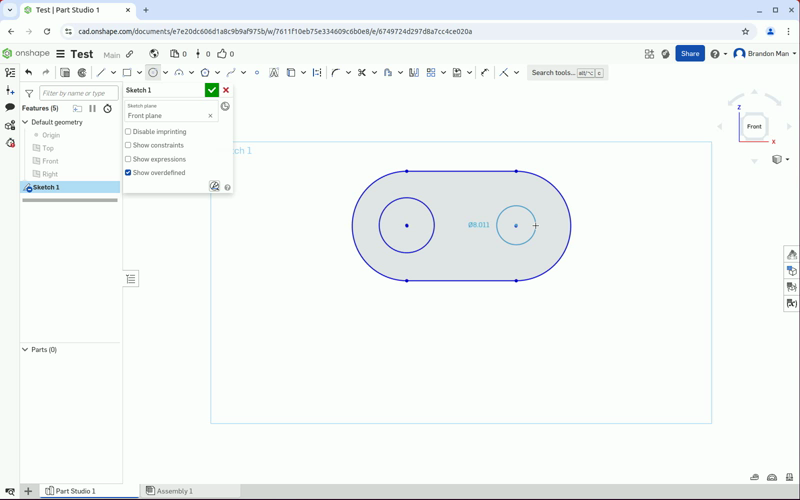
click(535, 225)
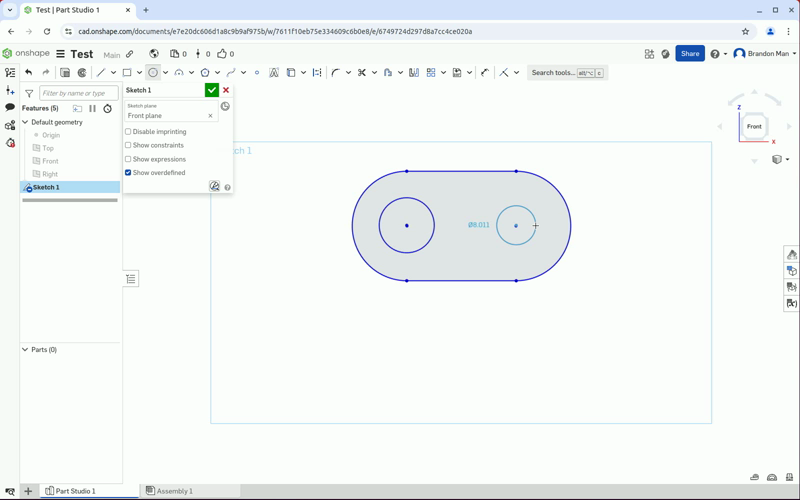
key(esc)
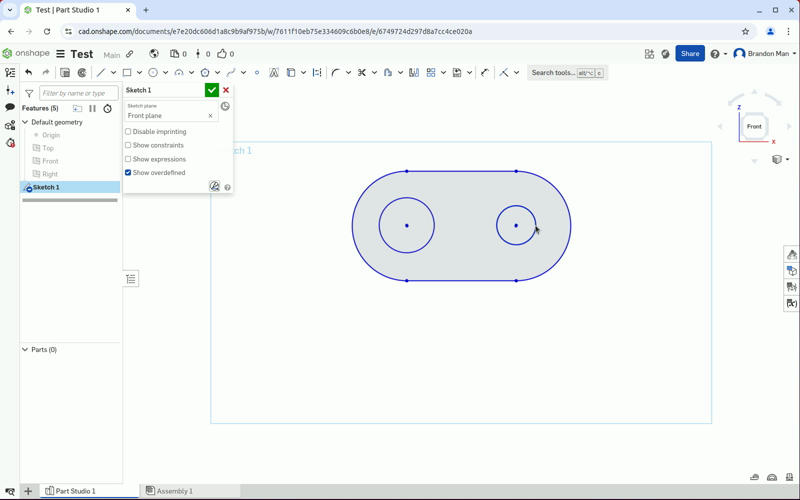
mouse_move(454, 217)
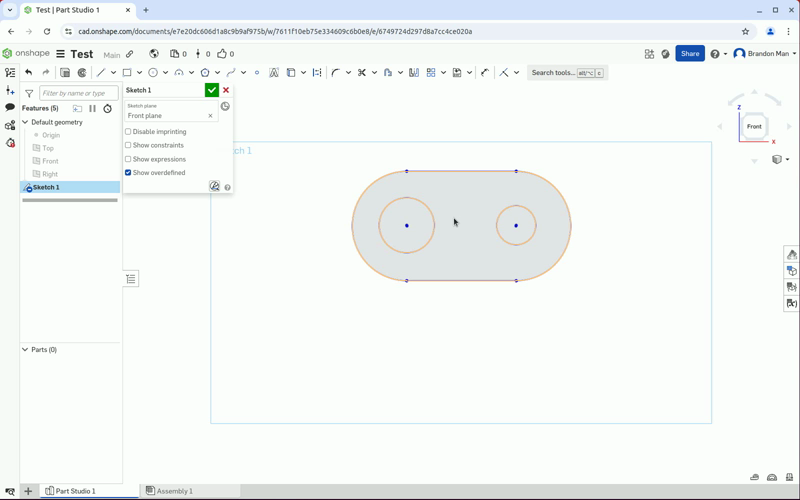
click(454, 217)
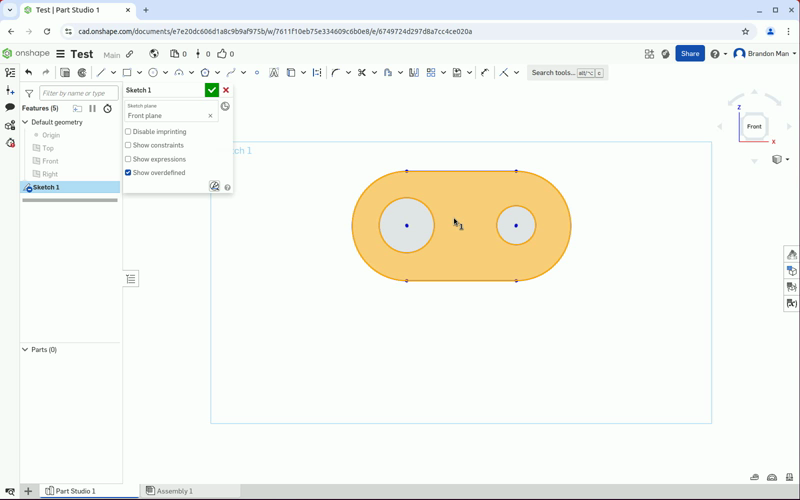
mouse_move(73, 352)
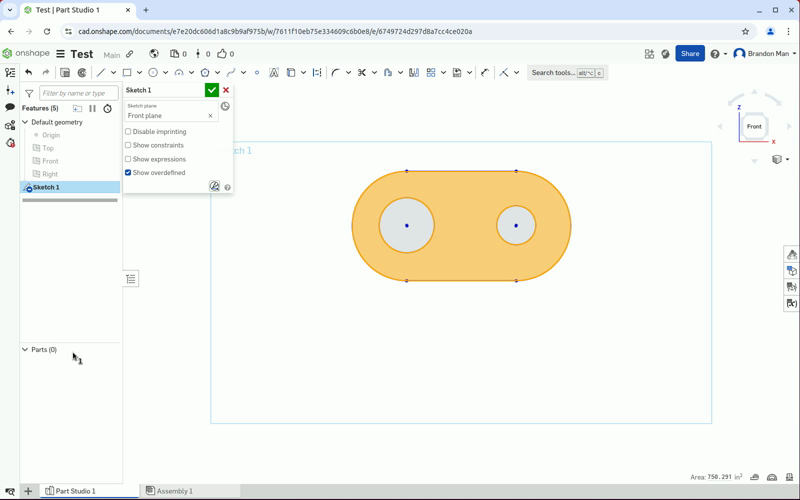
key(shift+y)
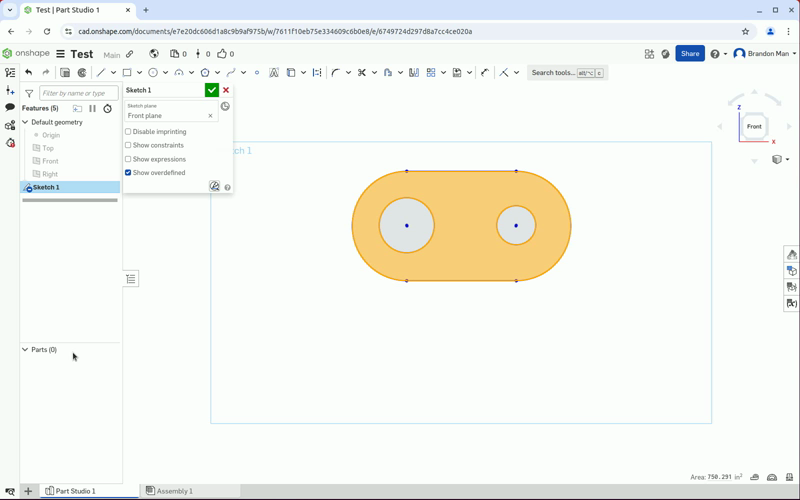
key(shift+e)
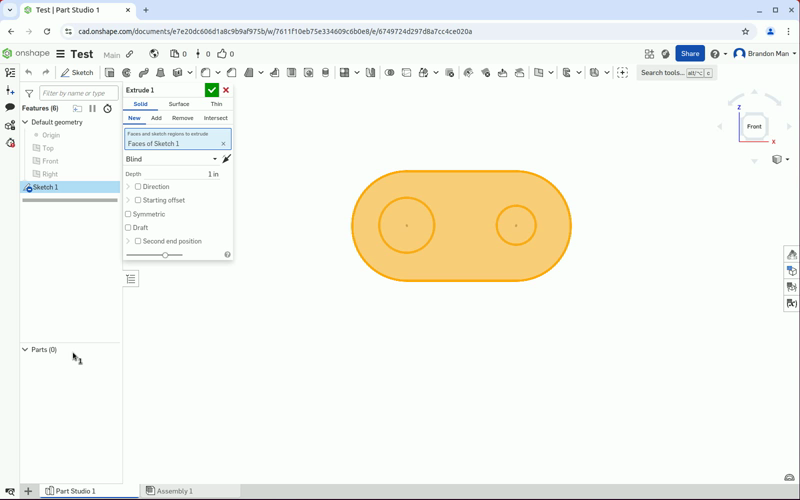
mouse_move(143, 106)
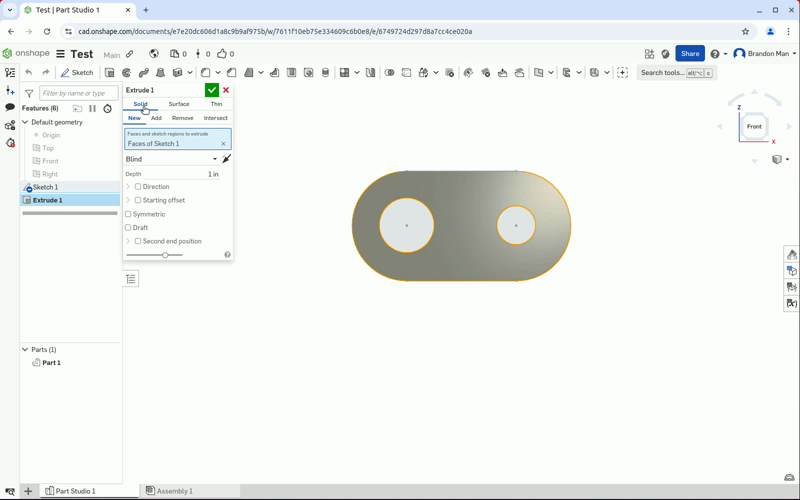
click(143, 106)
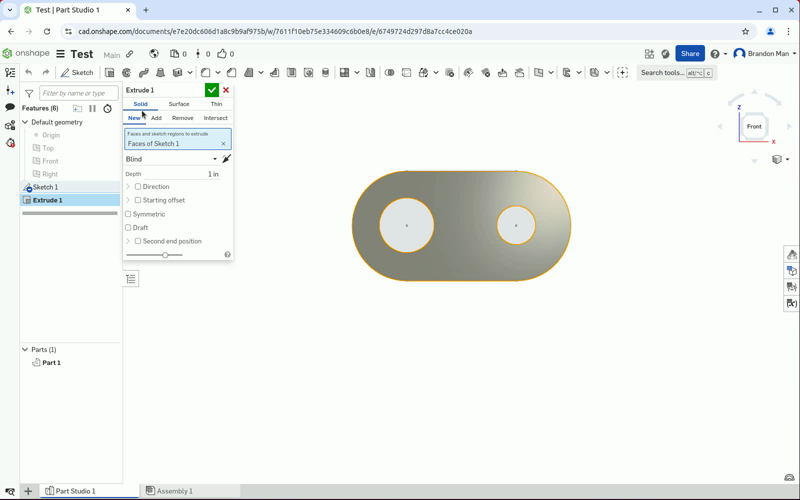
mouse_move(137, 120)
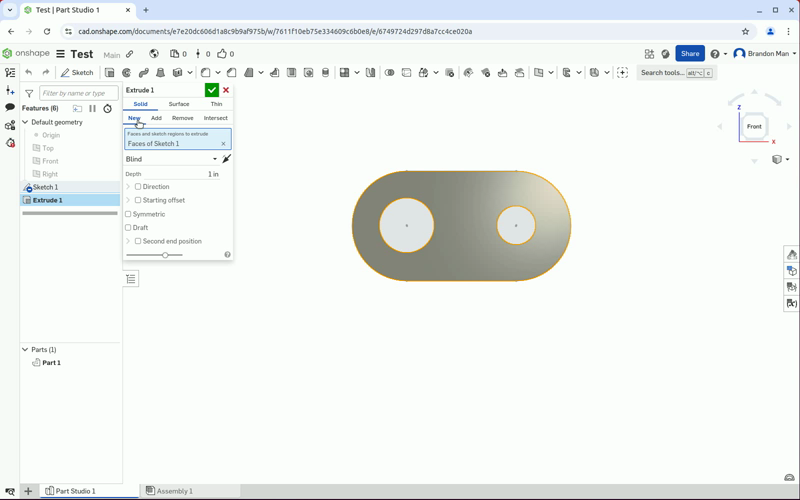
click(137, 120)
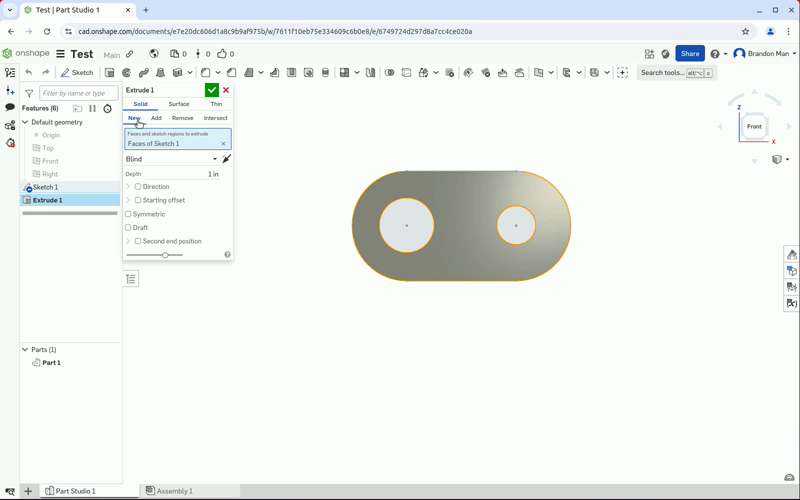
key(tab, 4)
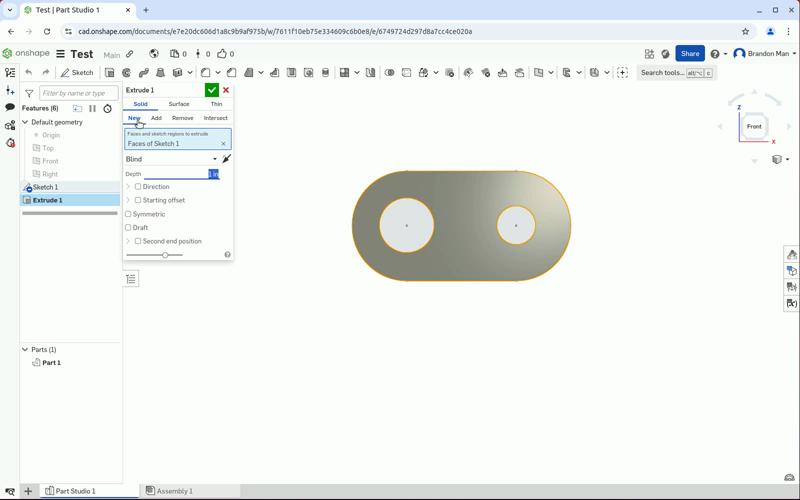
text(-11.313)
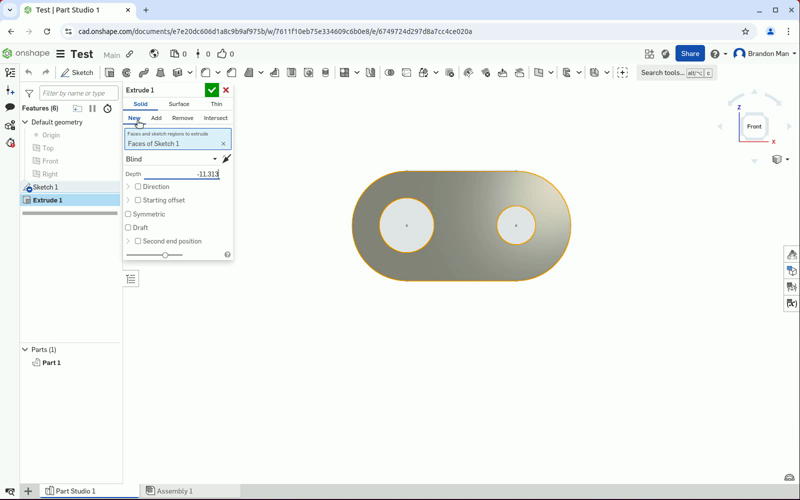
key(enter)
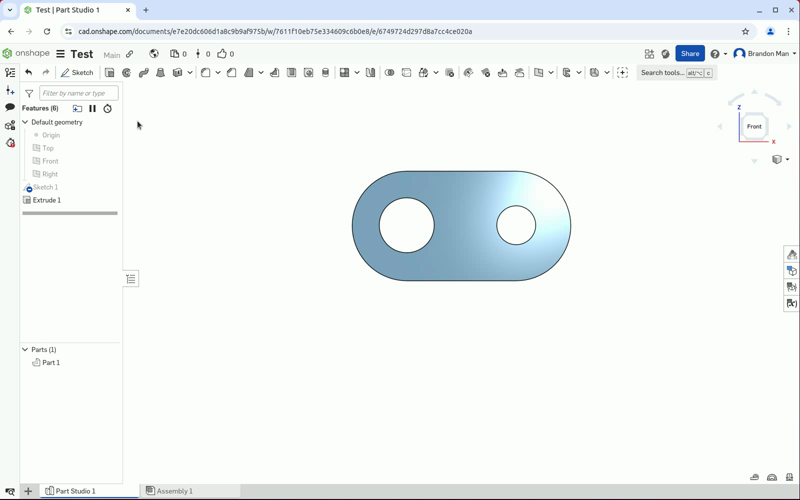
key(shift+h)
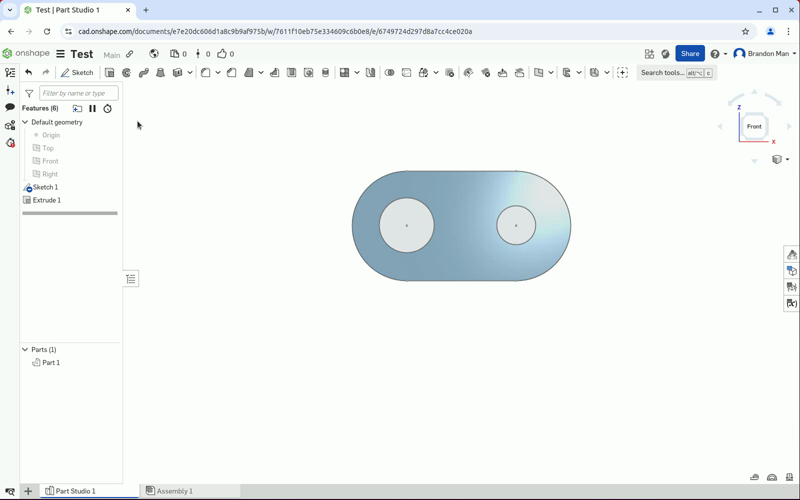
key(shift+h)
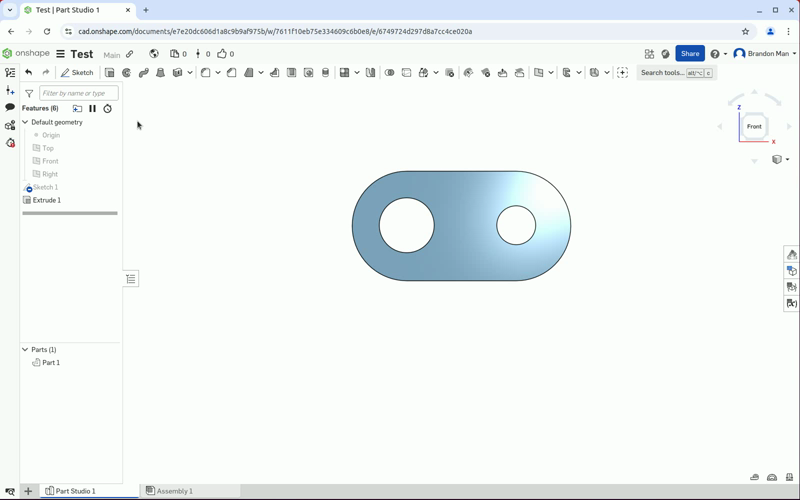
mouse_move(73, 189)
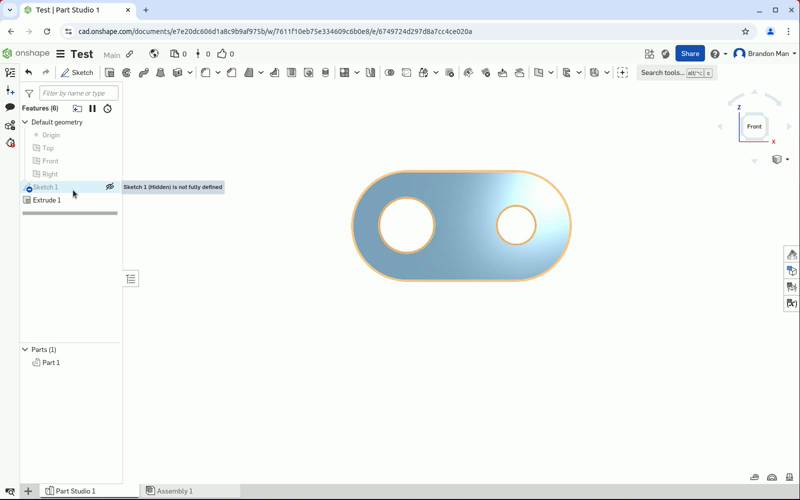
click(73, 189)
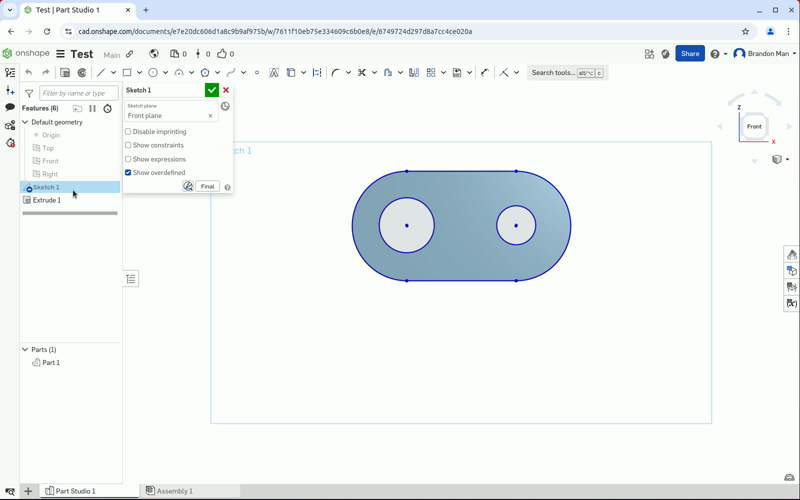
mouse_move(229, 92)
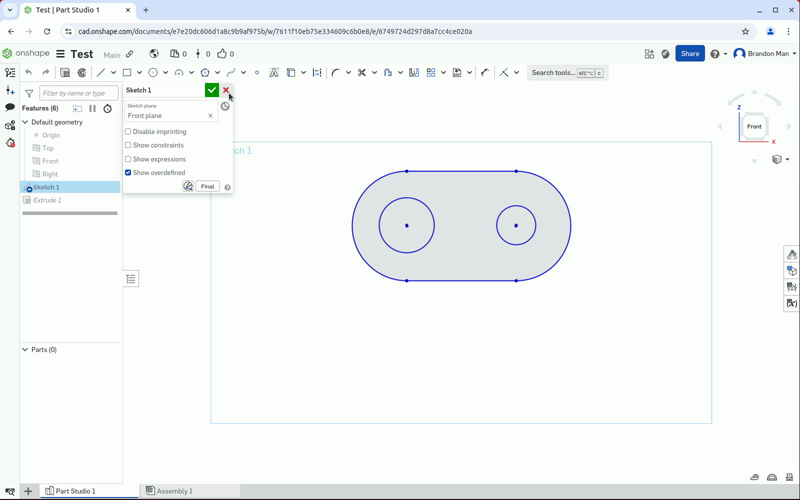
click(229, 92)
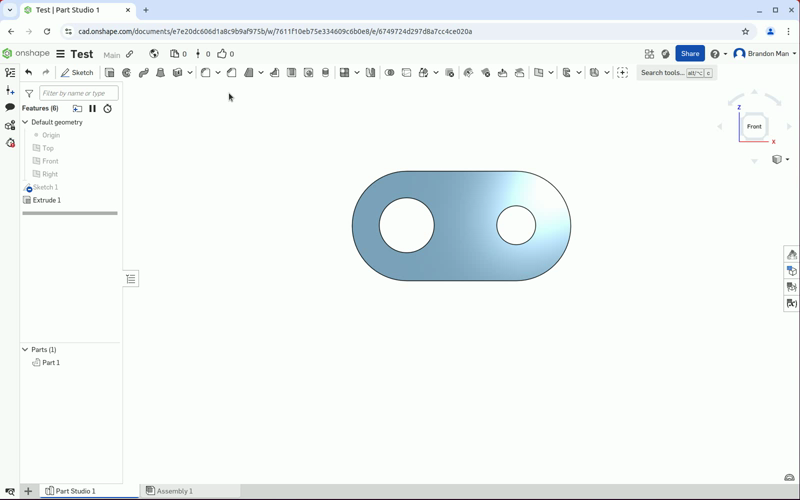
mouse_move(73, 352)
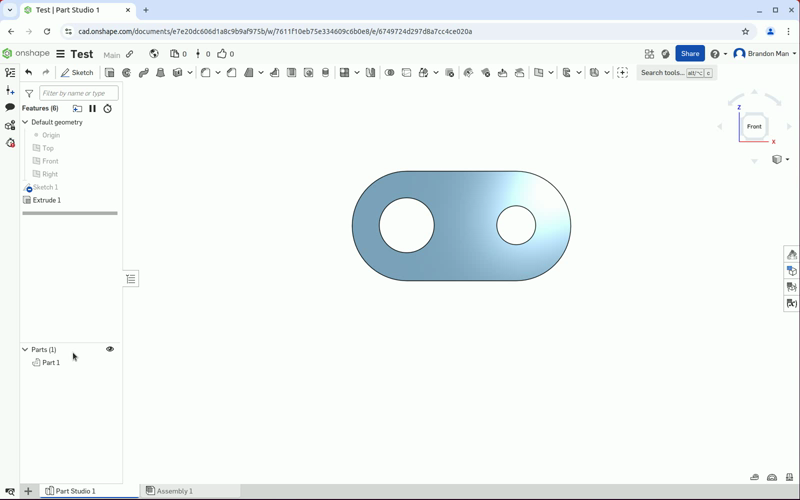
key(y)
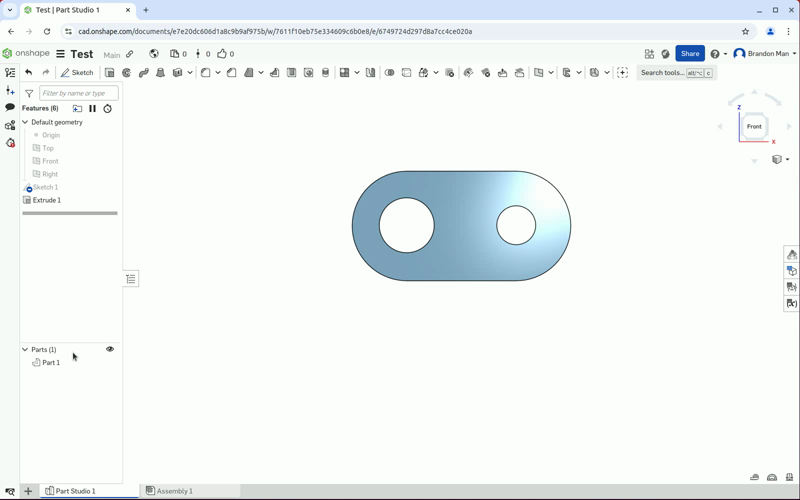
key(shift+p)
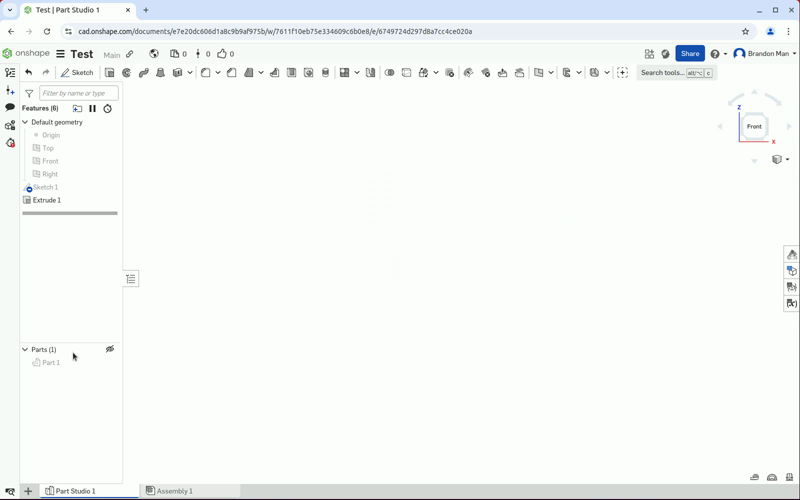
key(space)
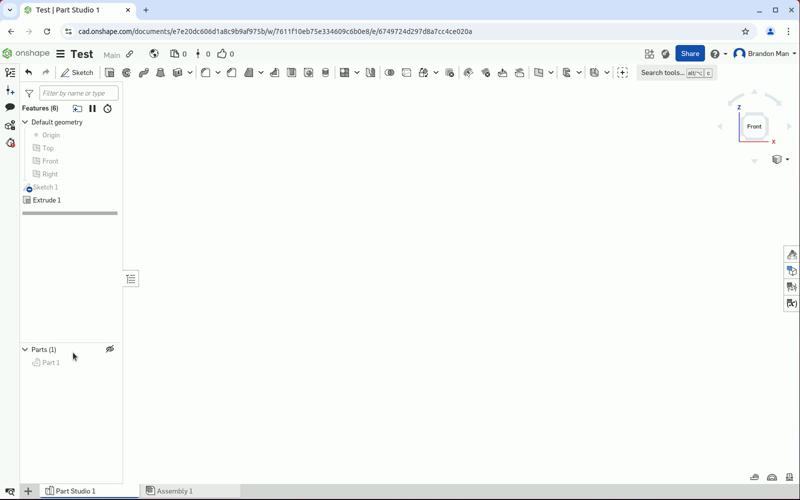
key_down(shift)
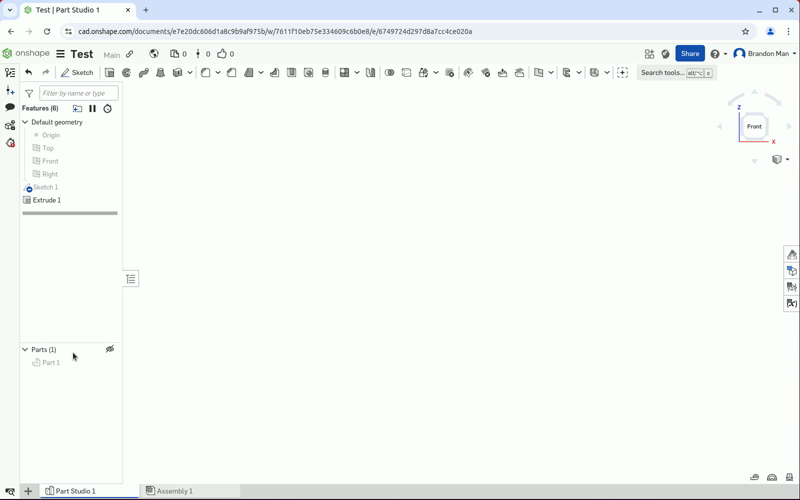
key(down)
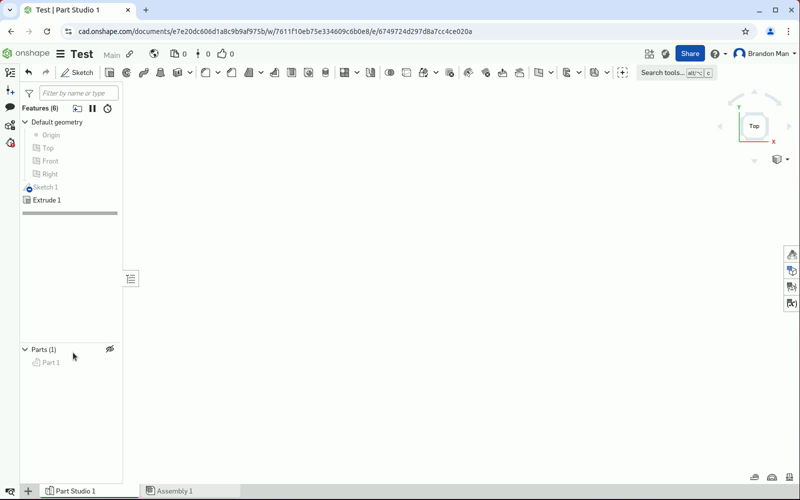
key_up(shift)
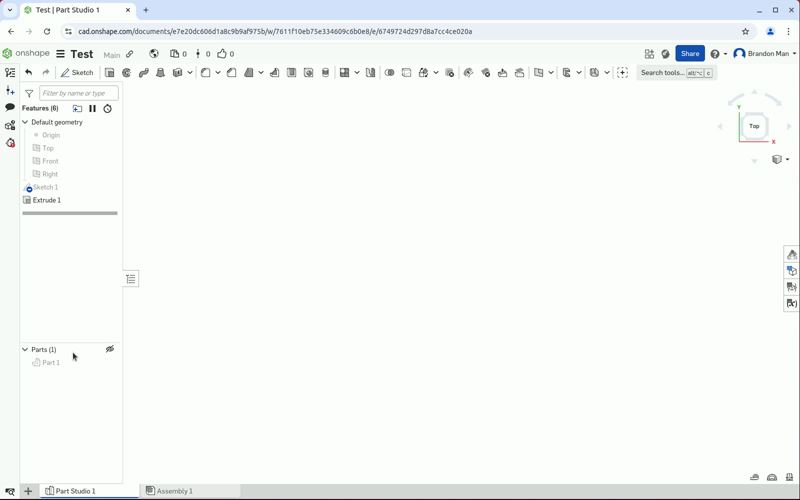
mouse_move(73, 352)
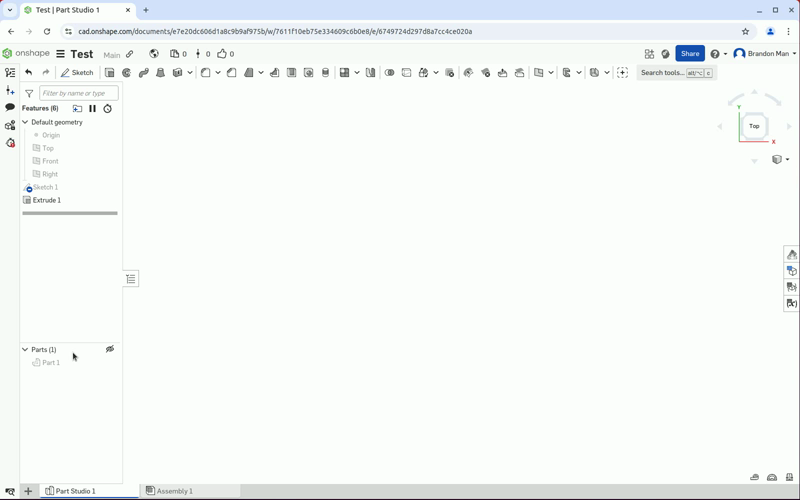
key(shift+y)
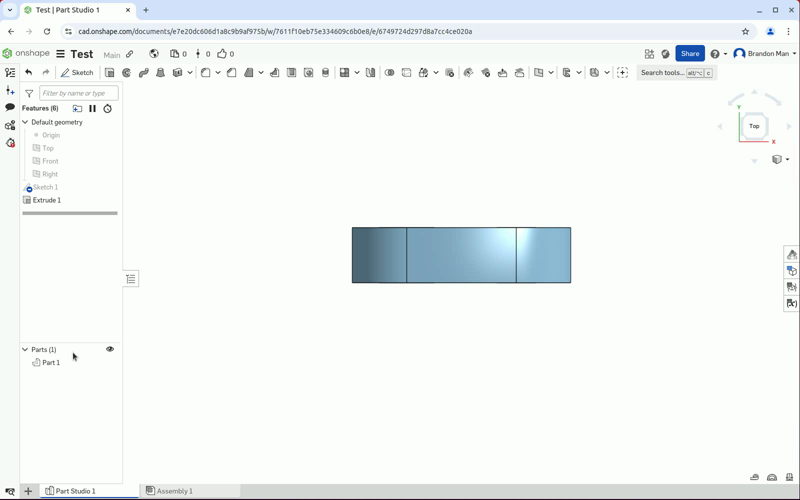
mouse_move(541, 75)
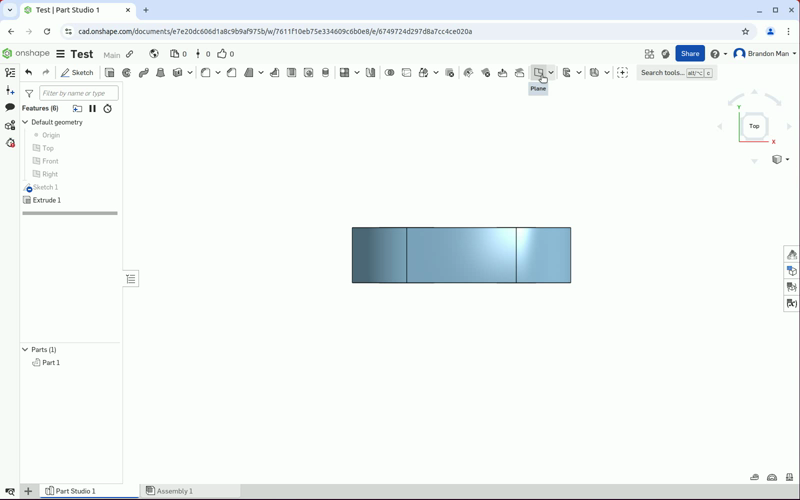
click(541, 75)
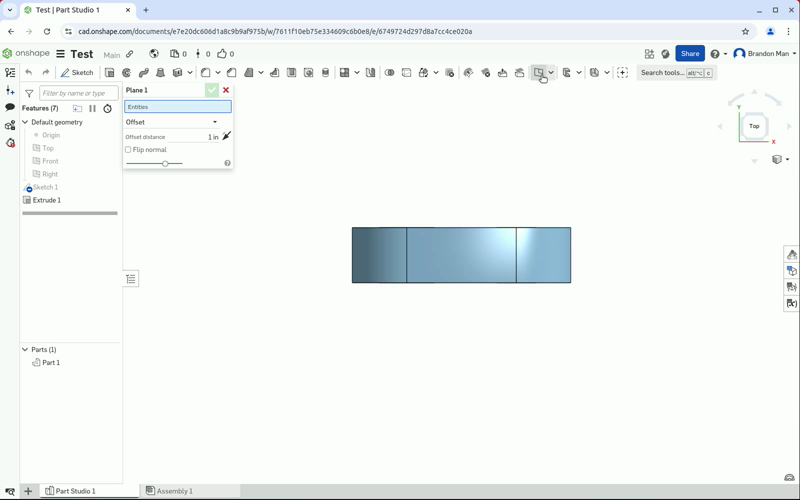
mouse_move(73, 150)
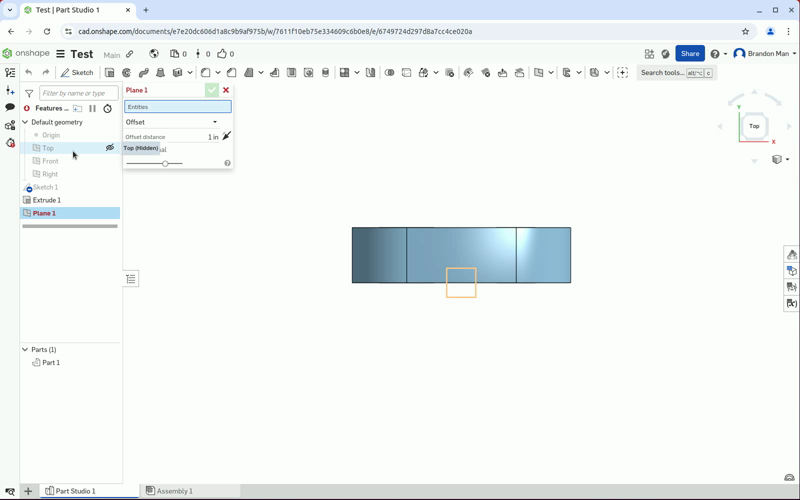
click(73, 150)
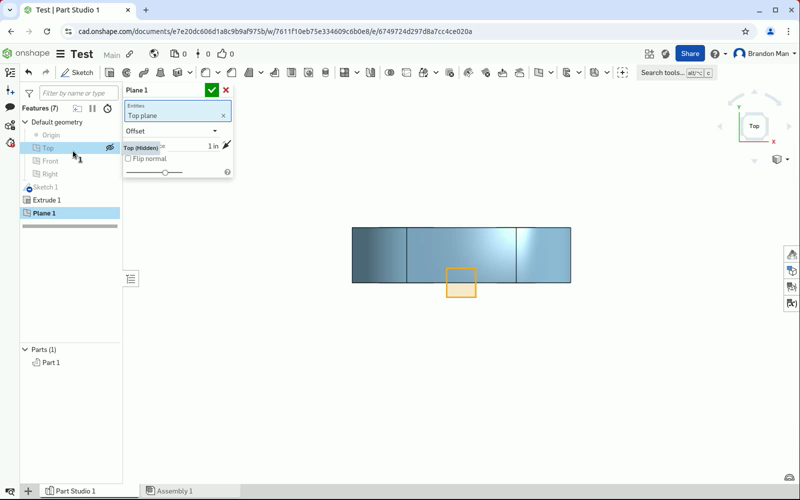
key(tab, 2)
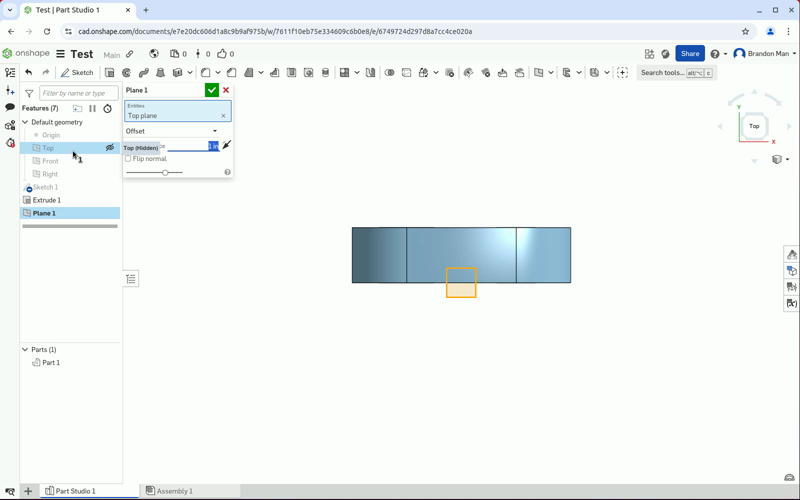
text(23.108)
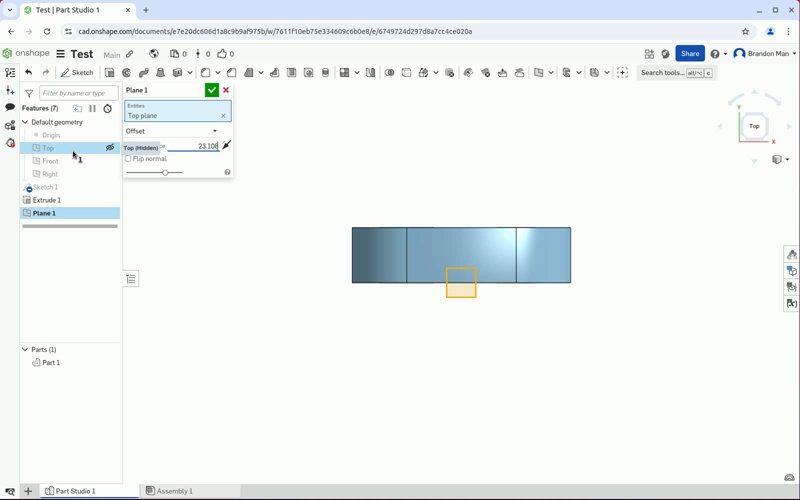
key(enter, 2)
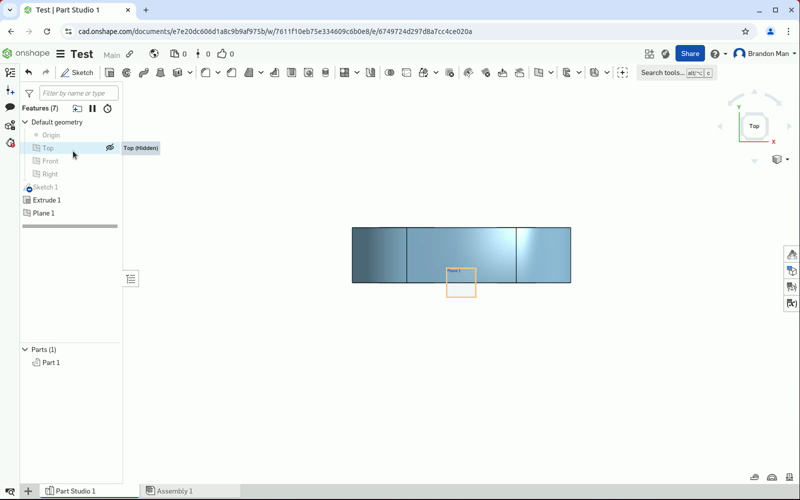
key(shift+s)
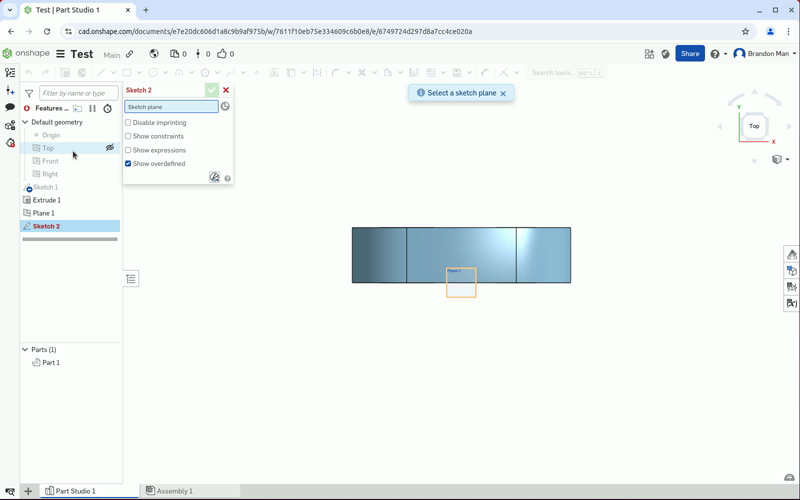
mouse_move(73, 215)
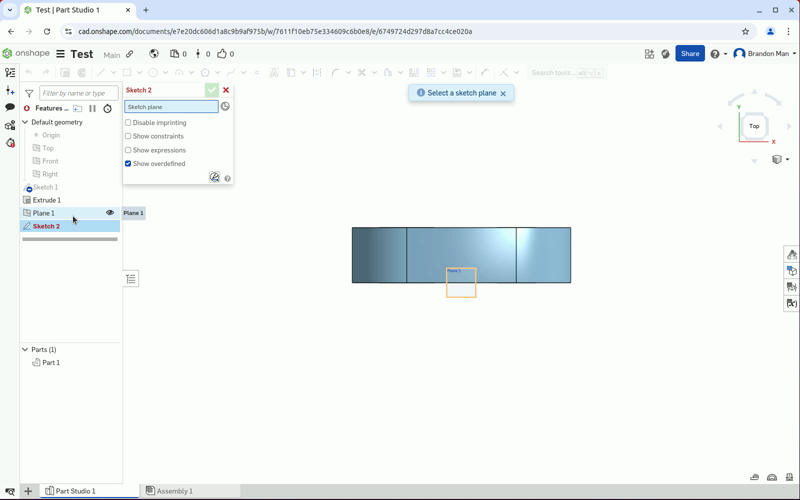
click(73, 215)
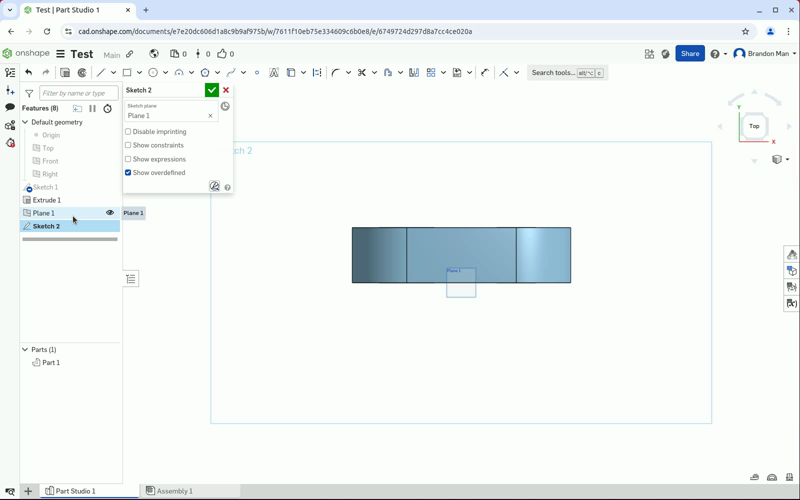
mouse_move(73, 352)
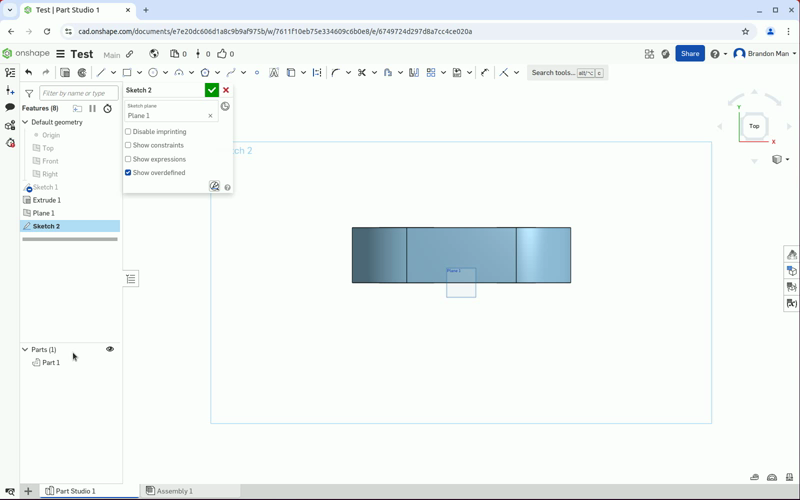
key(y)
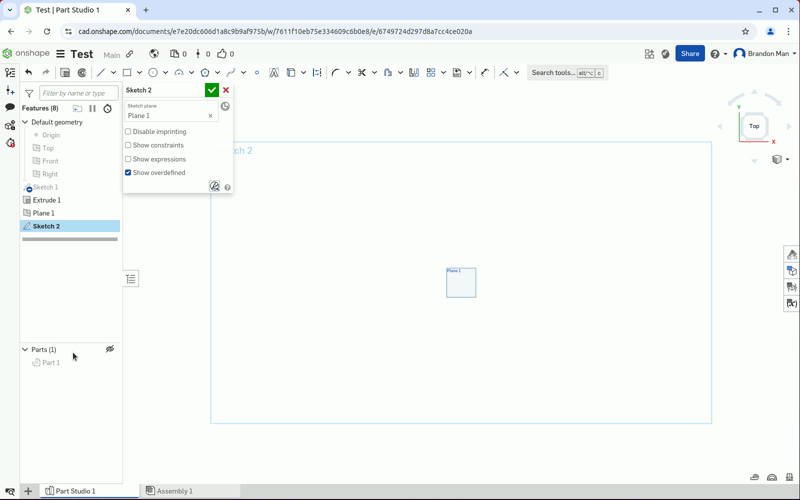
key(c)
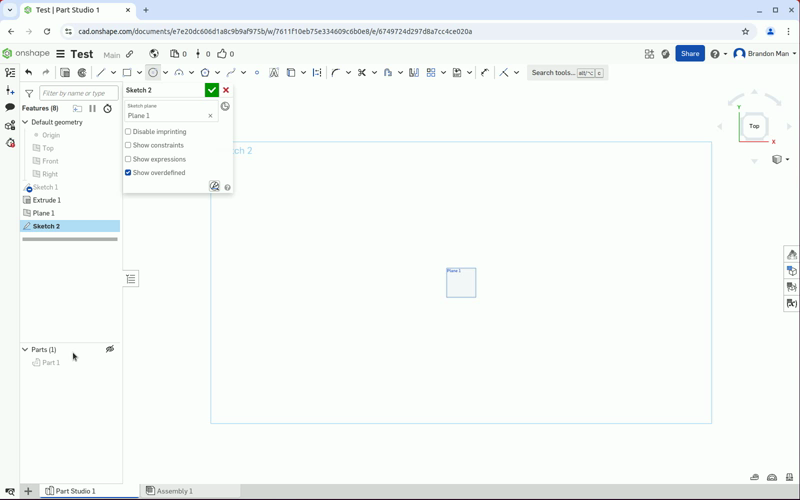
key_down(shift)
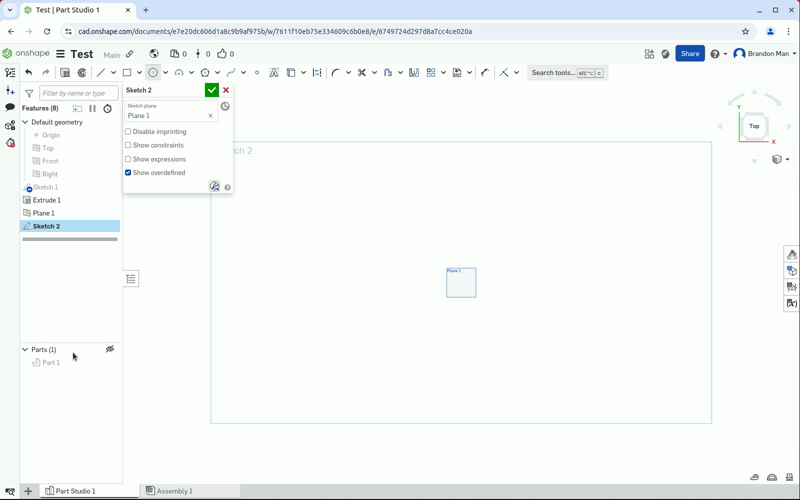
mouse_move(463, 254)
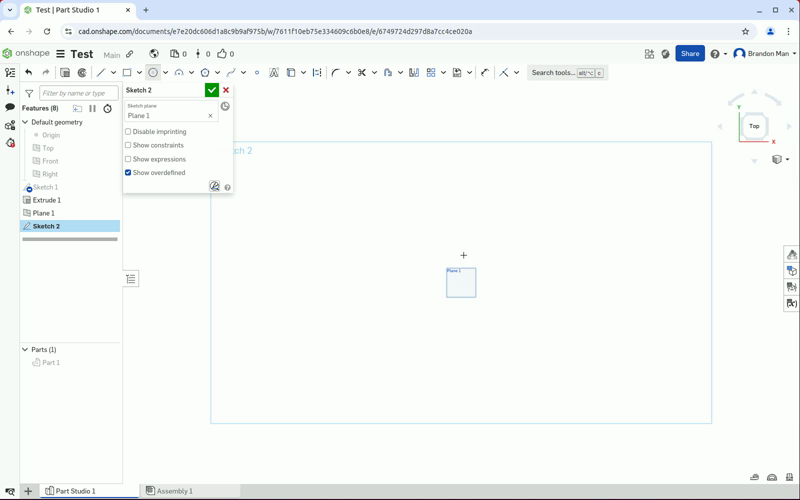
click(463, 254)
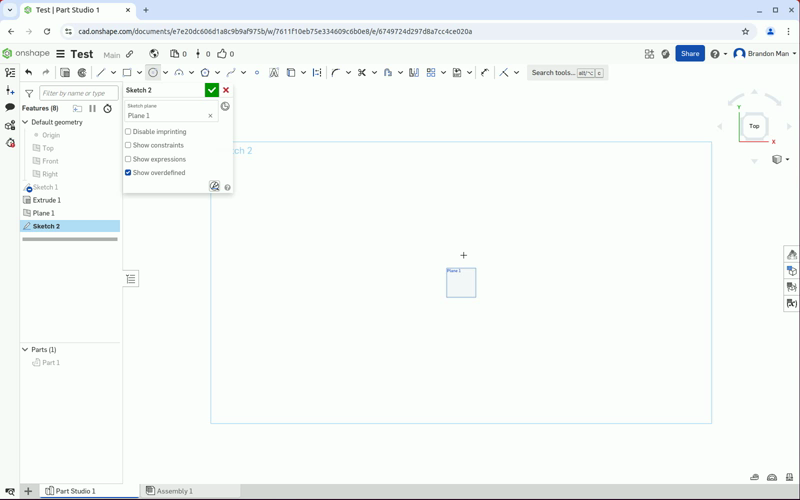
key_up(shift)
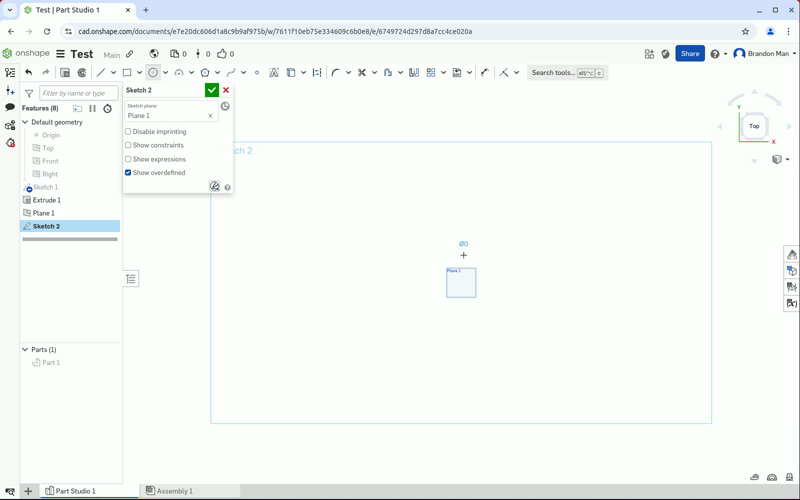
mouse_move(471, 254)
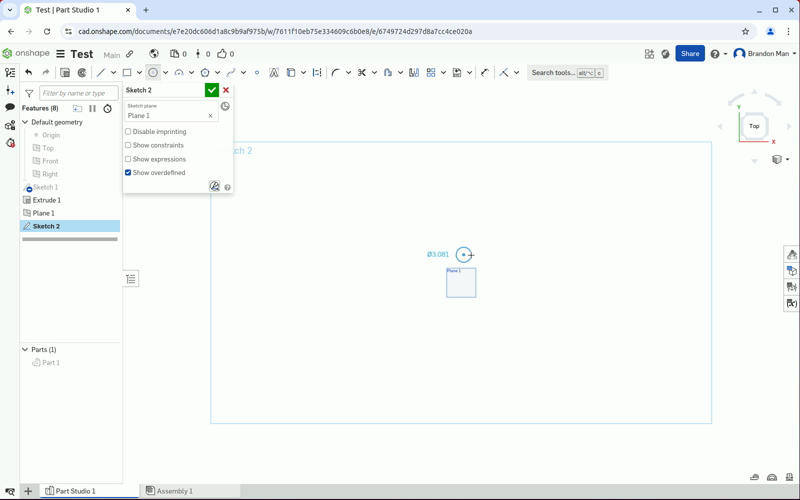
click(471, 254)
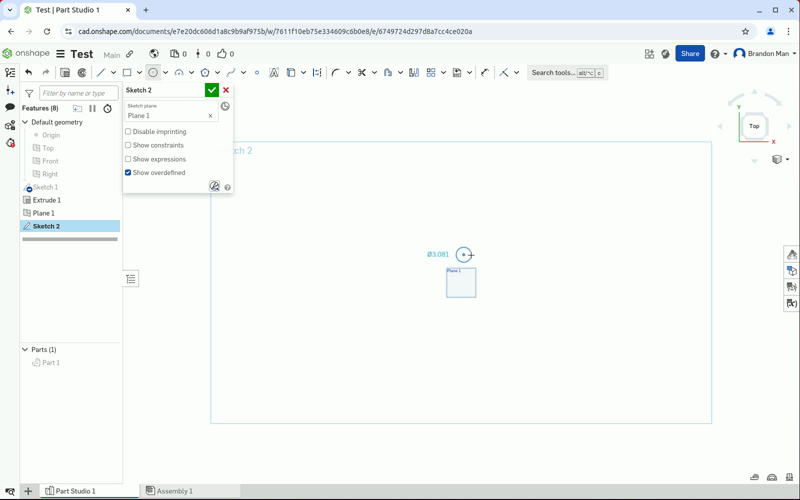
key(esc)
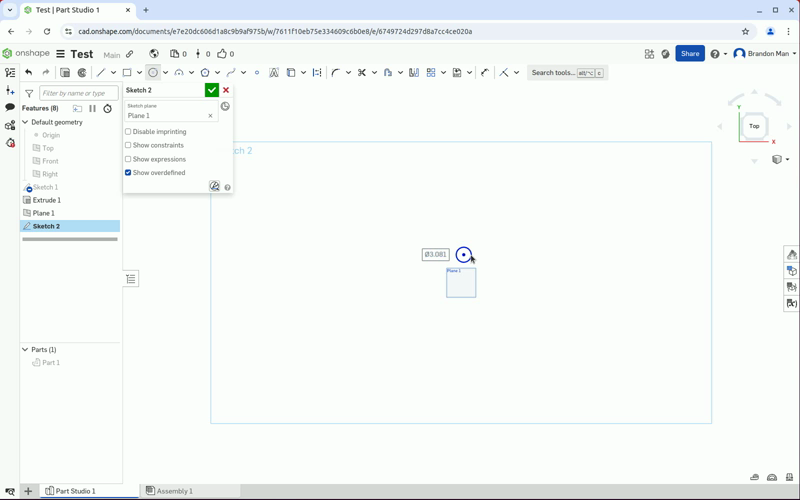
mouse_move(467, 256)
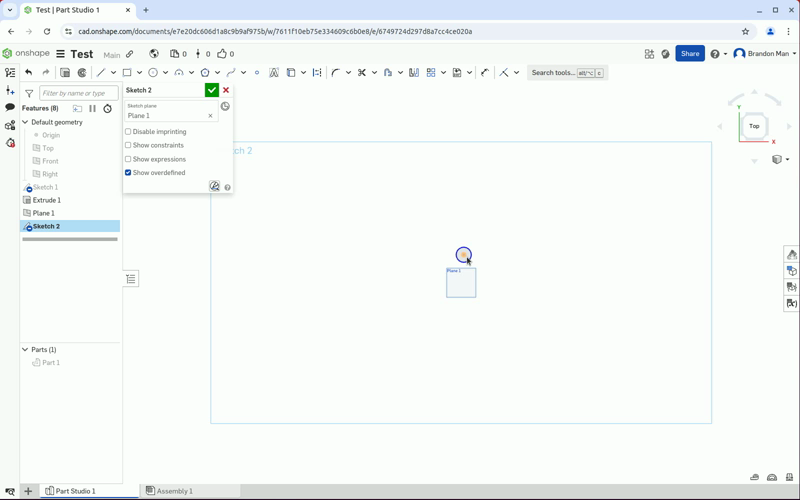
scroll(6)
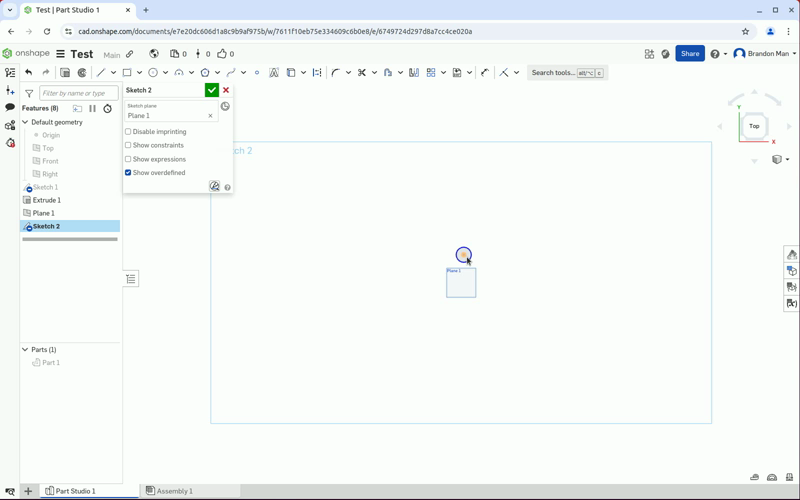
scroll(6)
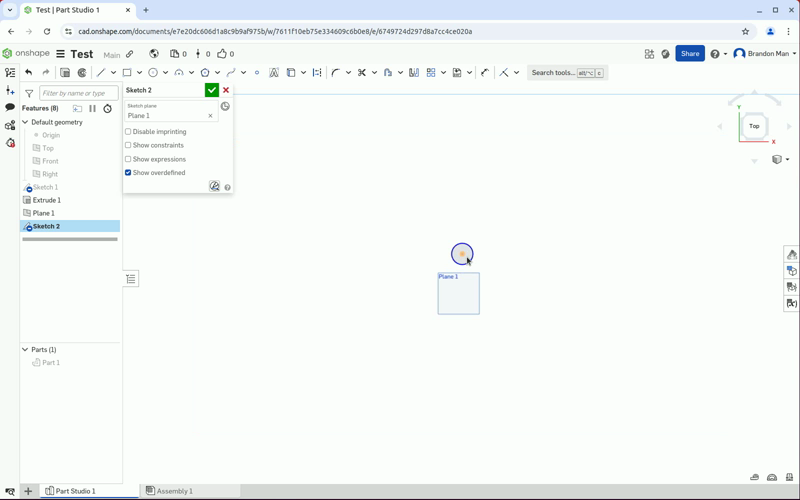
scroll(6)
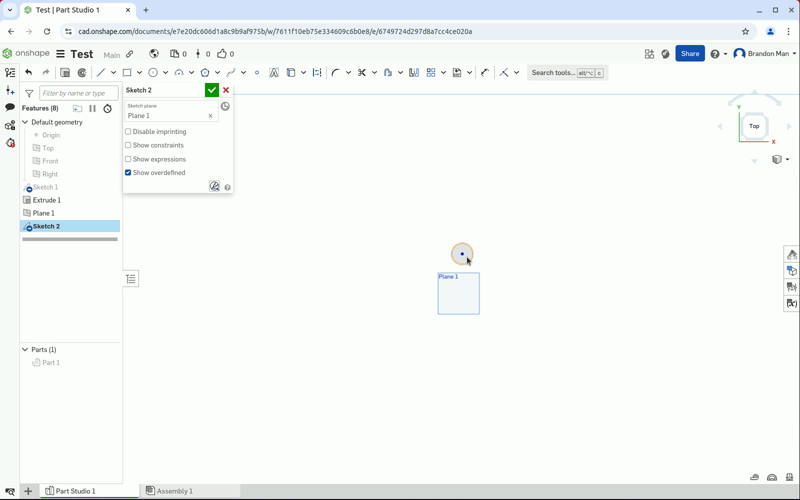
scroll(6)
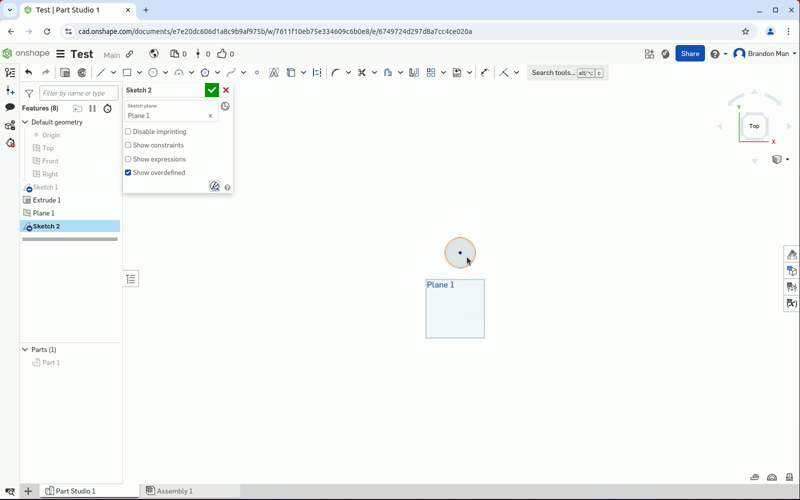
scroll(6)
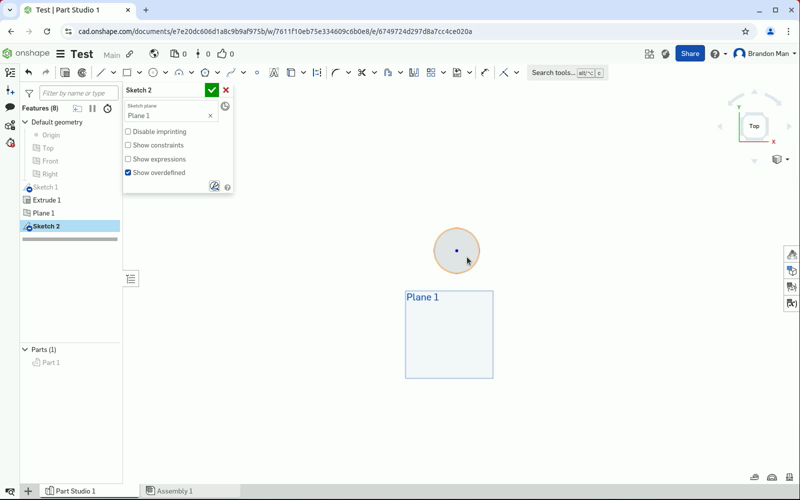
scroll(6)
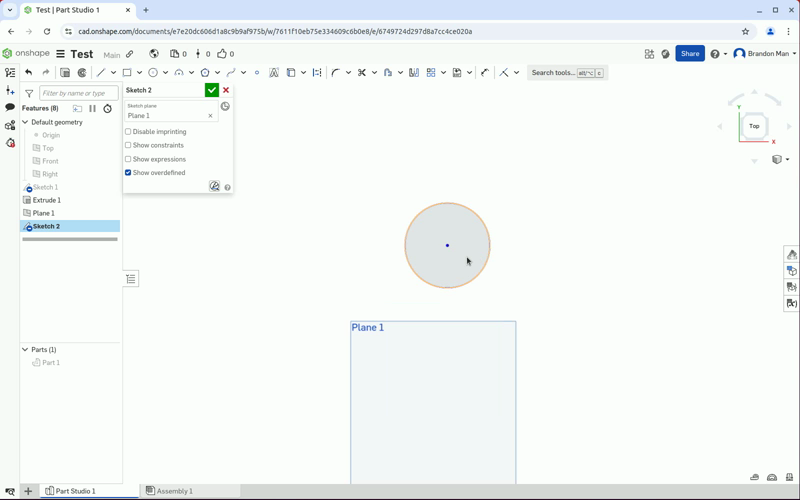
scroll(6)
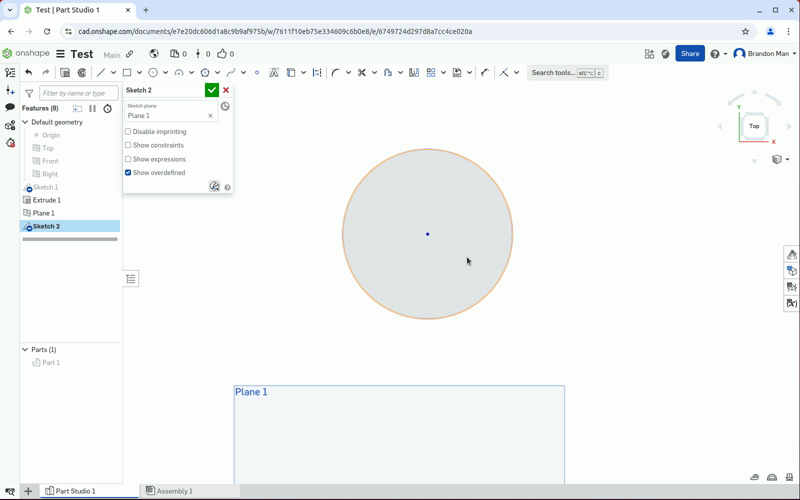
click(467, 256)
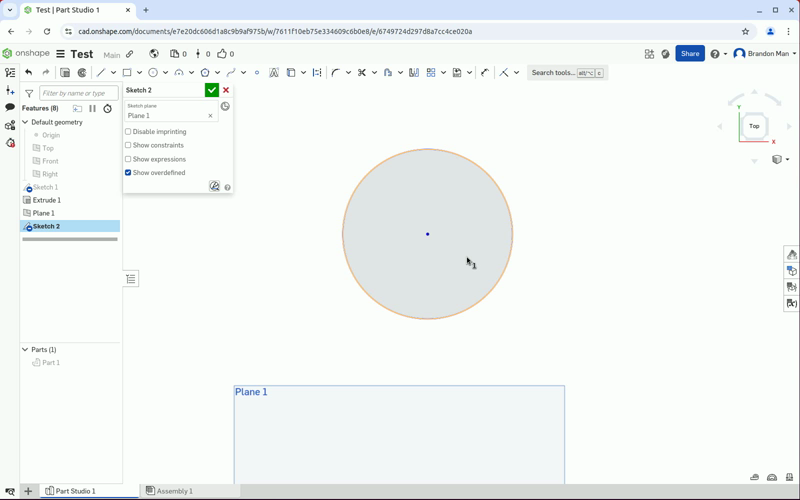
scroll(-6)
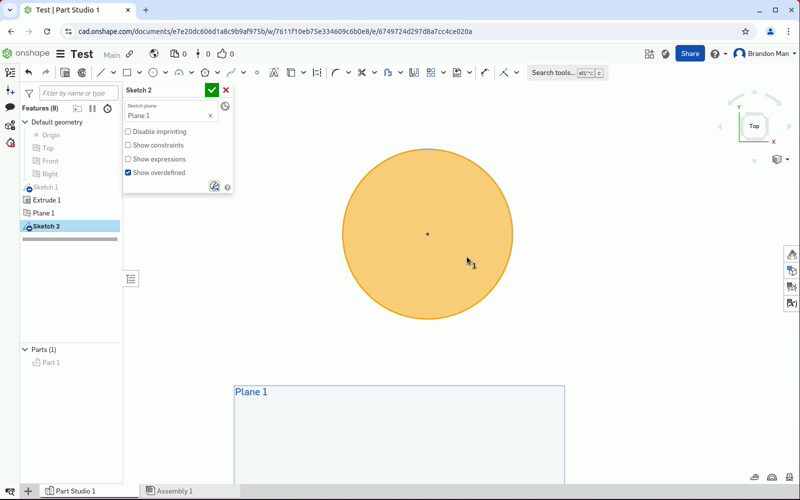
scroll(-6)
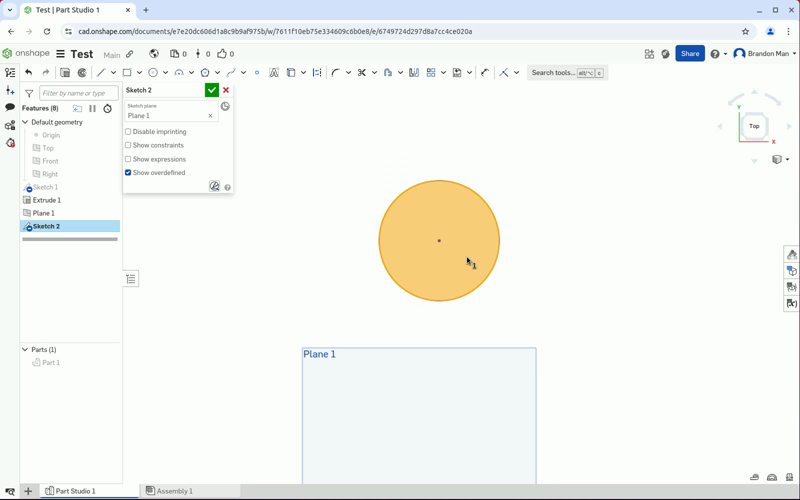
scroll(-6)
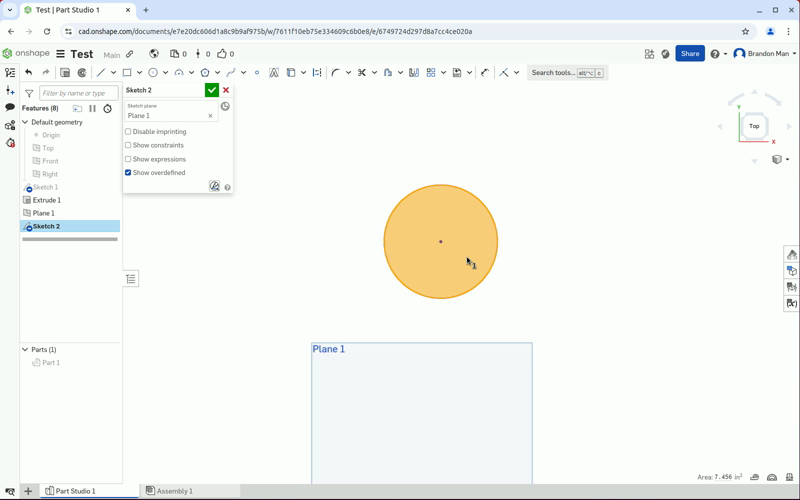
scroll(-6)
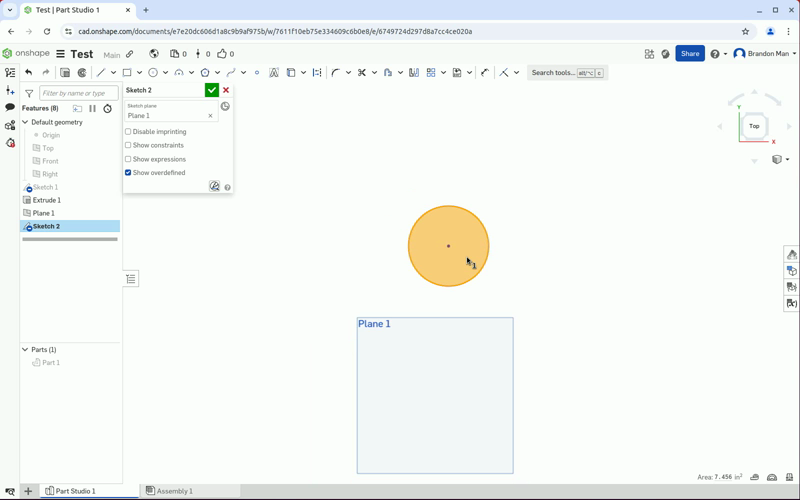
scroll(-6)
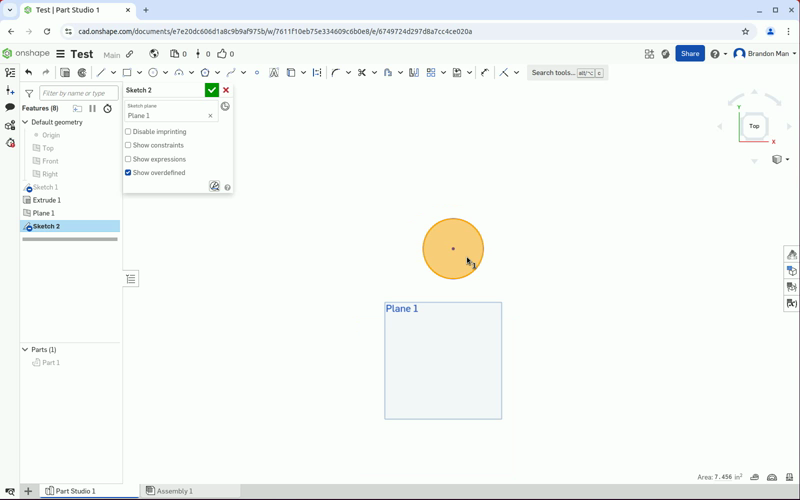
scroll(-6)
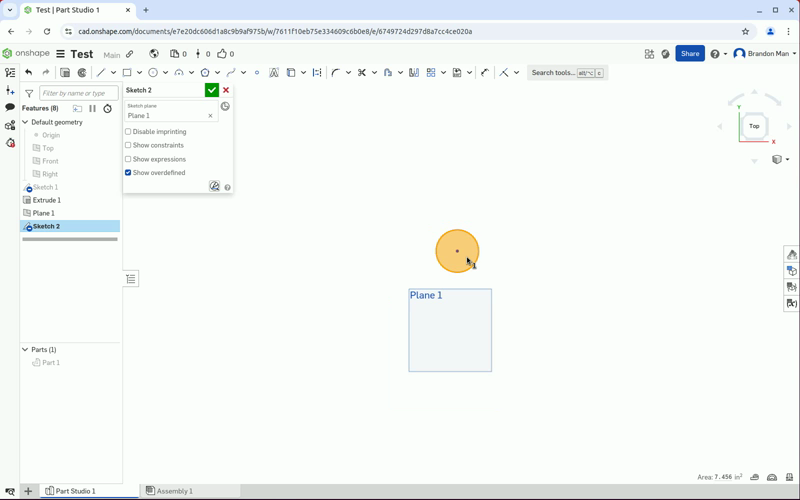
scroll(-6)
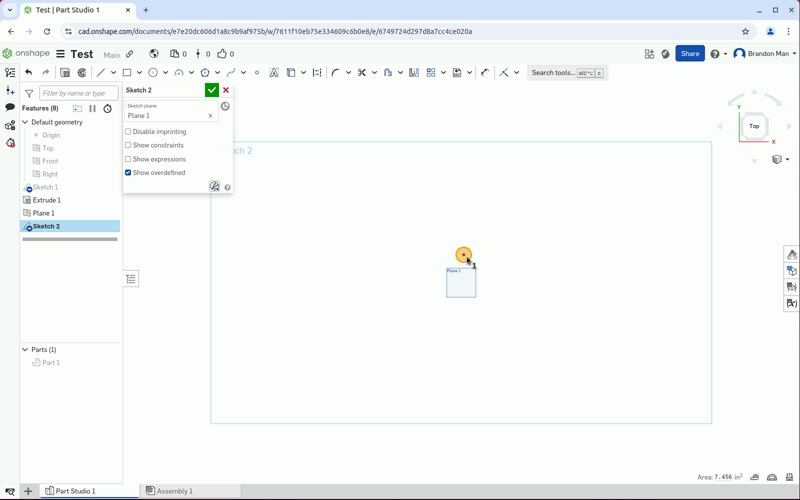
mouse_move(73, 352)
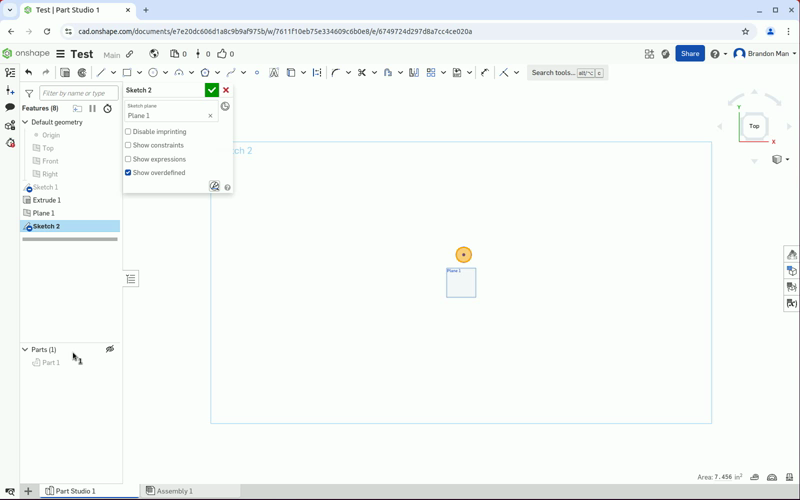
key(shift+y)
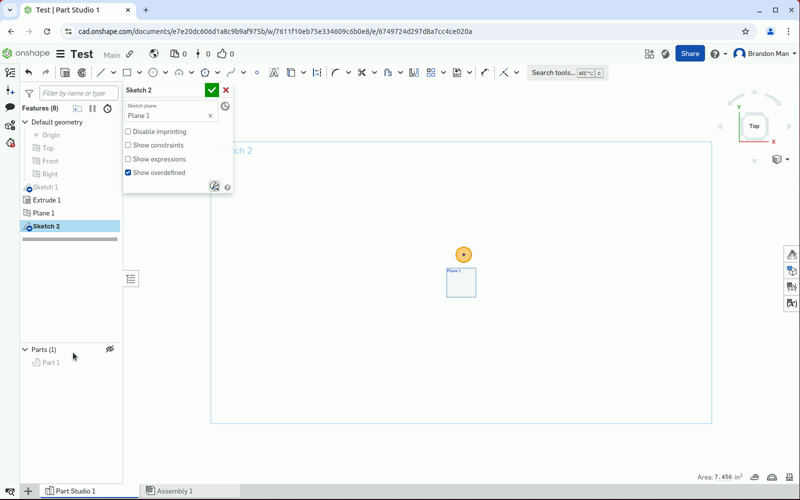
key(shift+e)
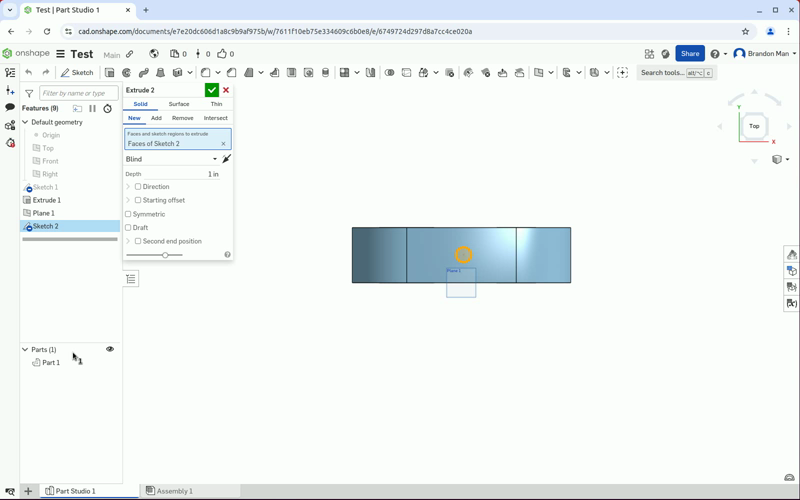
mouse_move(143, 106)
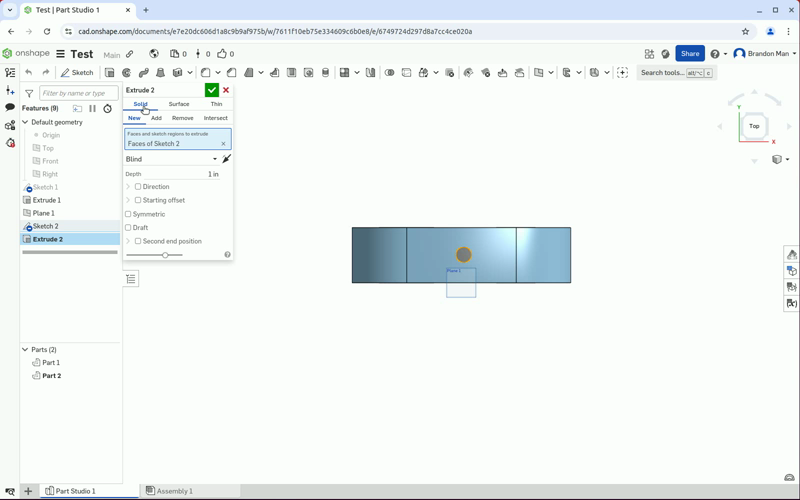
click(143, 106)
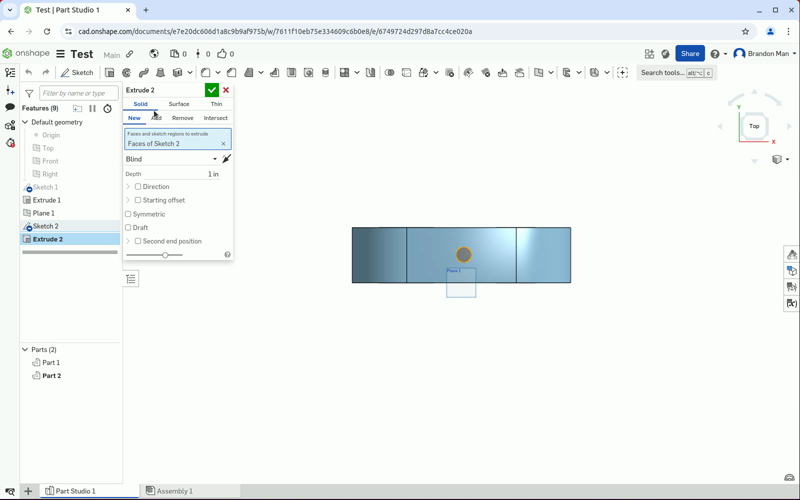
mouse_move(186, 120)
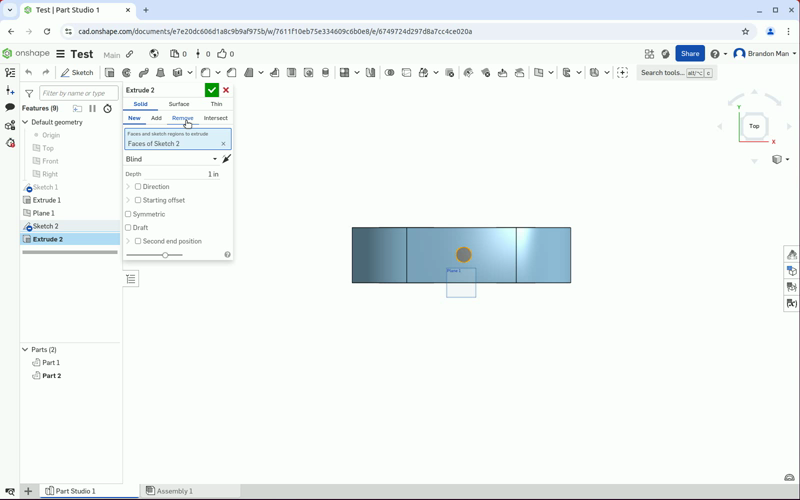
click(186, 120)
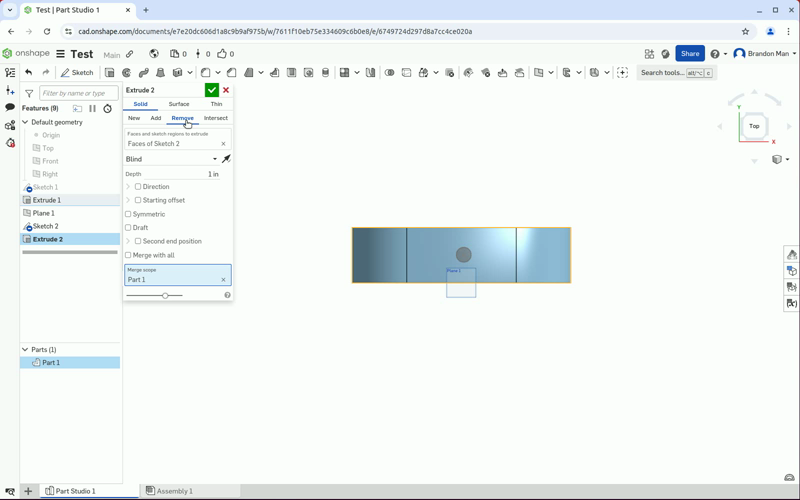
key(tab, 4)
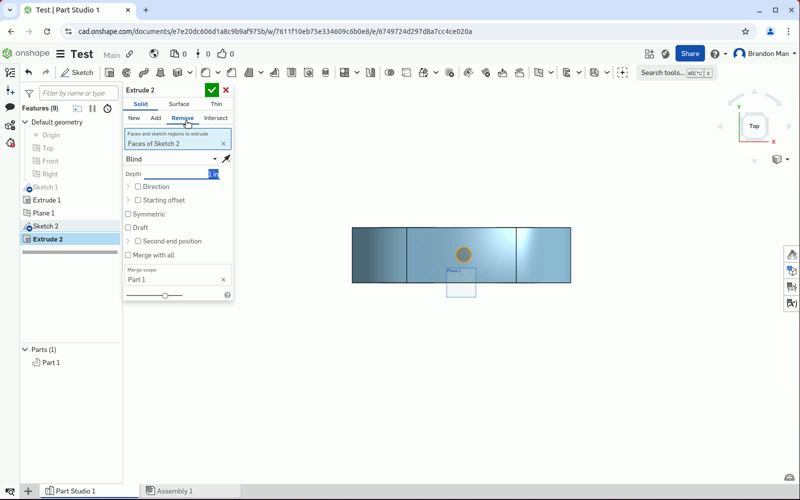
text(11.313)
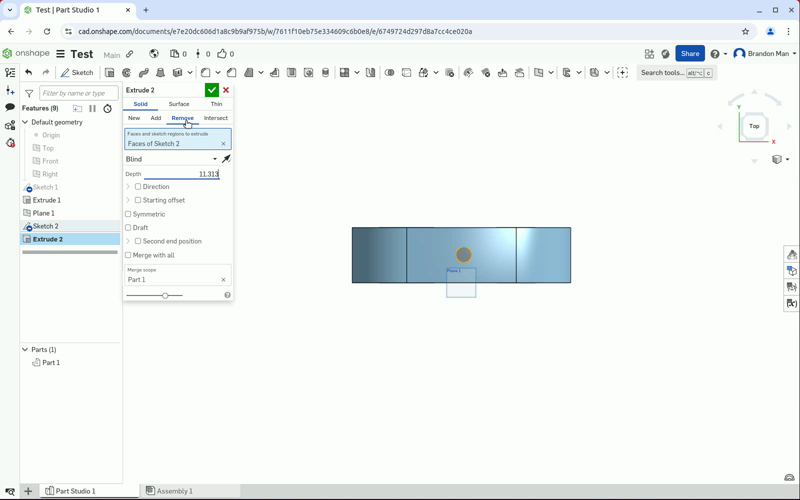
key(tab, 6)
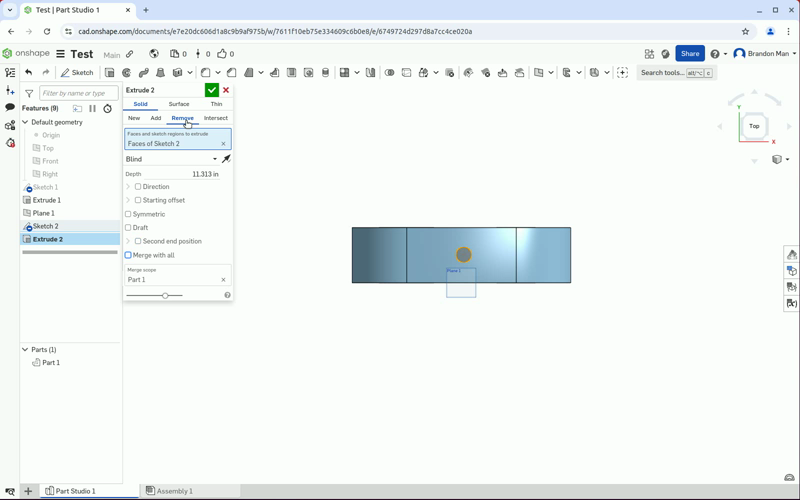
key(space)
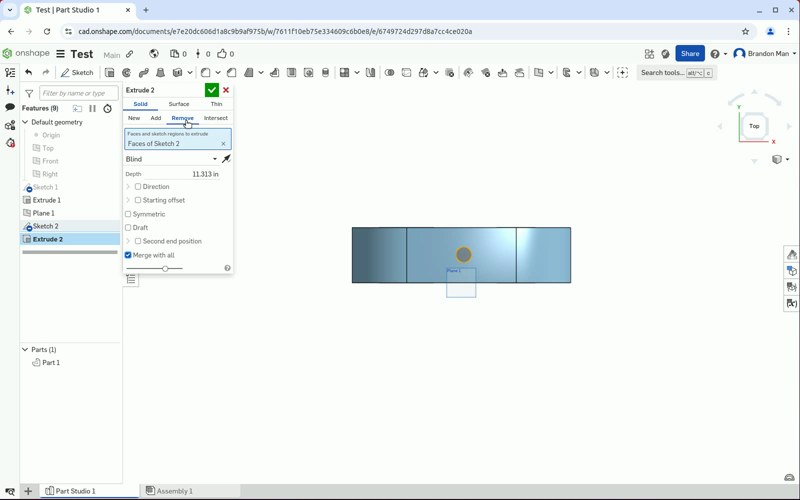
key(enter)
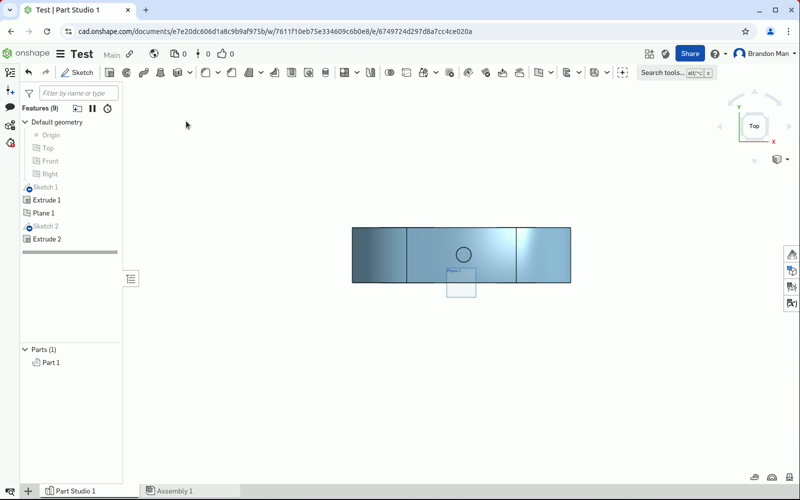
key(shift+h)
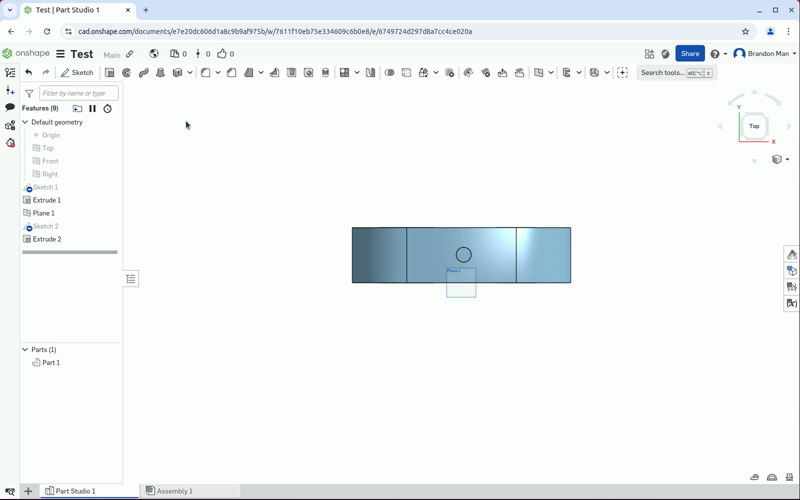
key(shift+h)
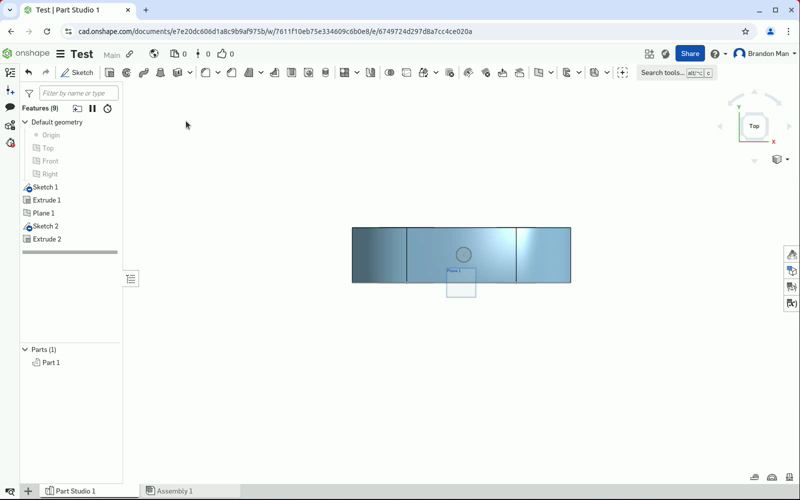
key(shift+7)
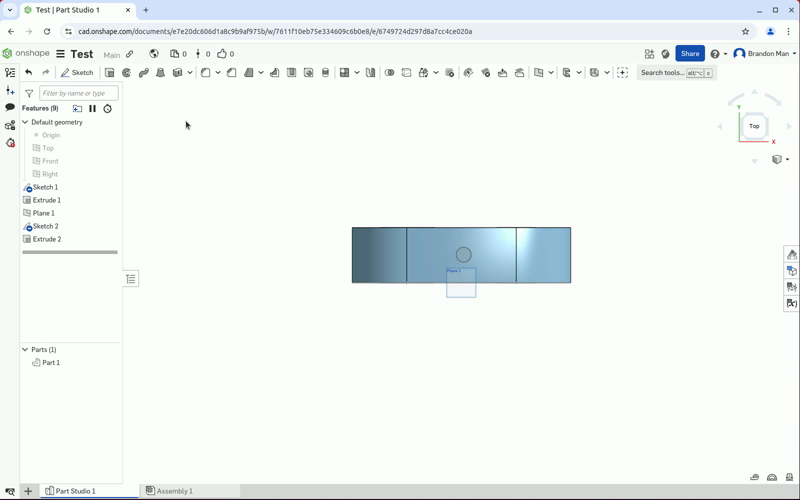
key(up, 3)
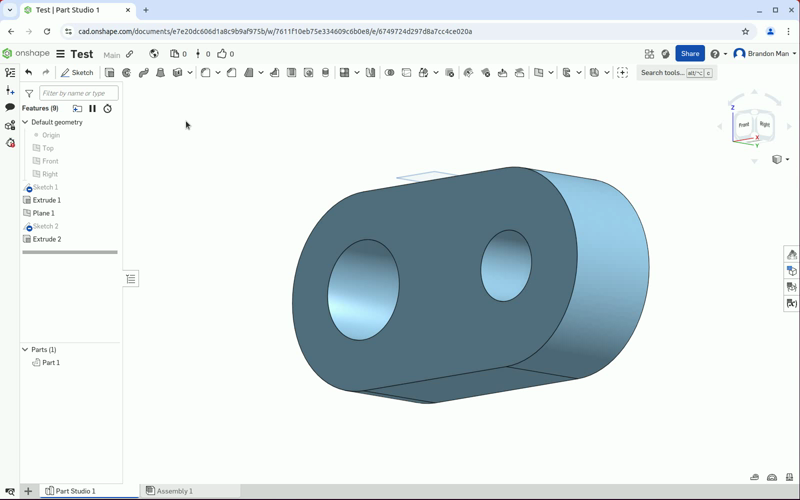
key(left, 3)
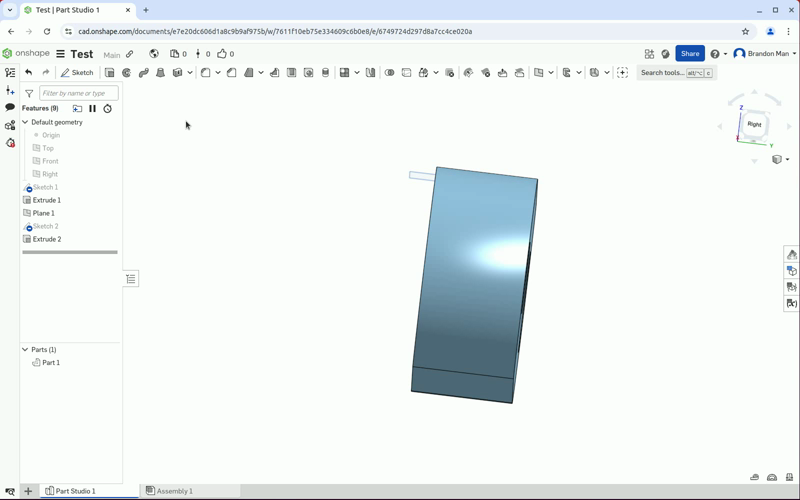
key(right, 3)
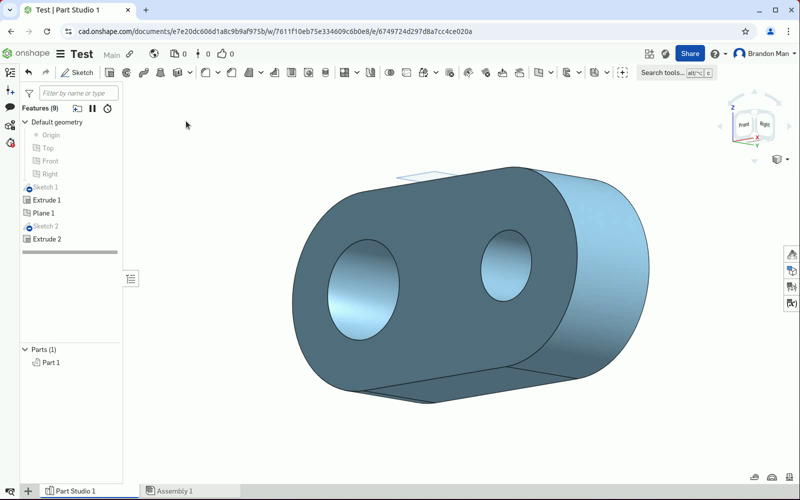
key(down, 3)
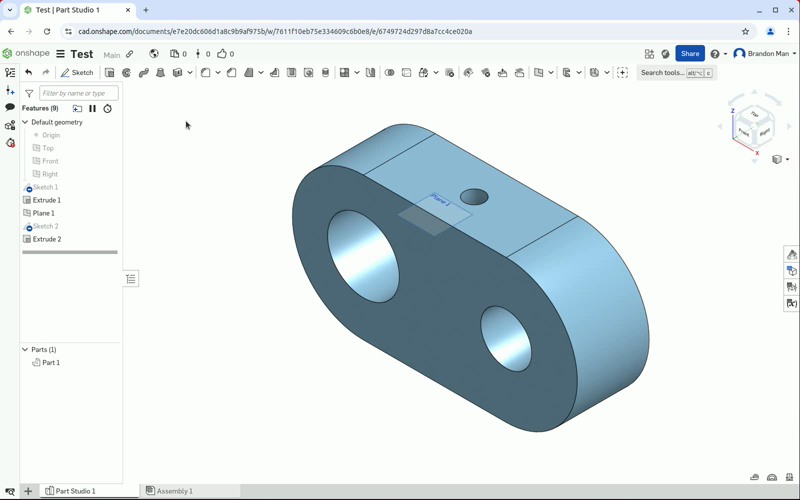
mouse_move(73, 189)
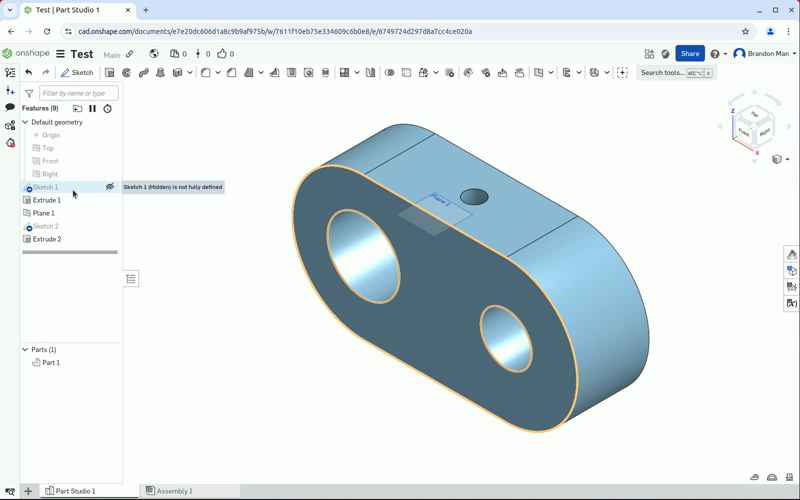
click(73, 189)